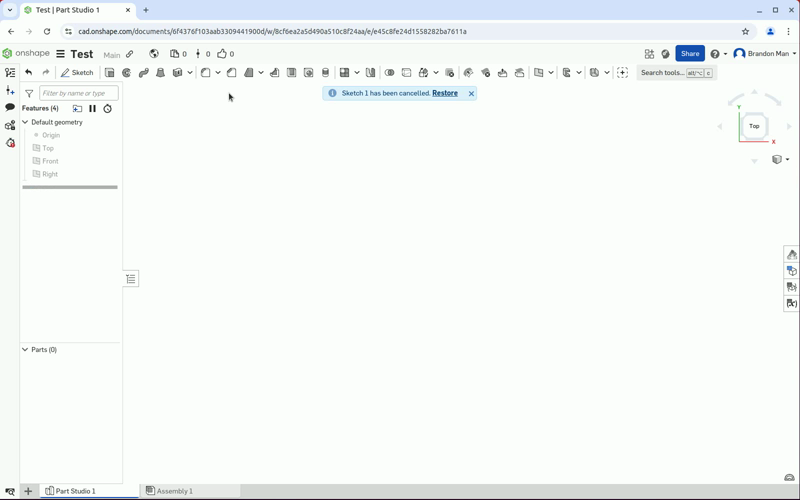
key(shift+h)
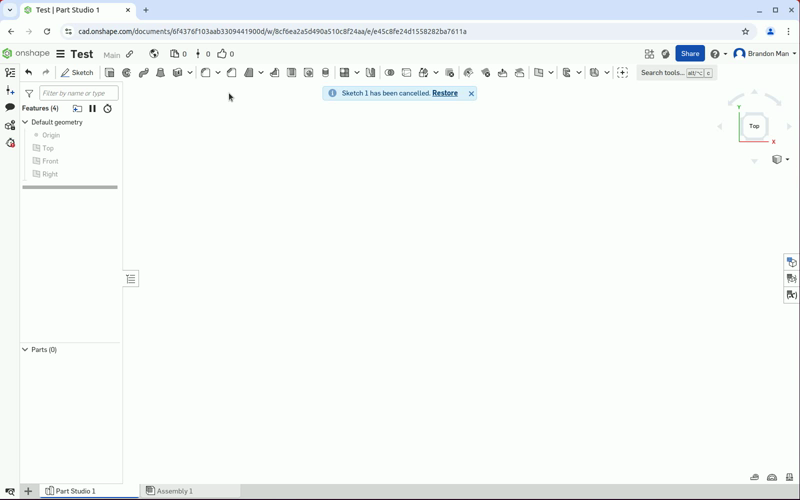
mouse_move(73, 352)
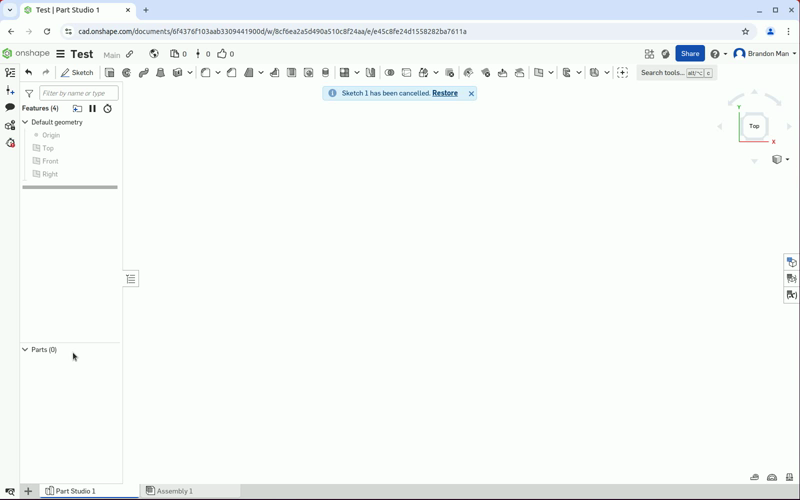
key(y)
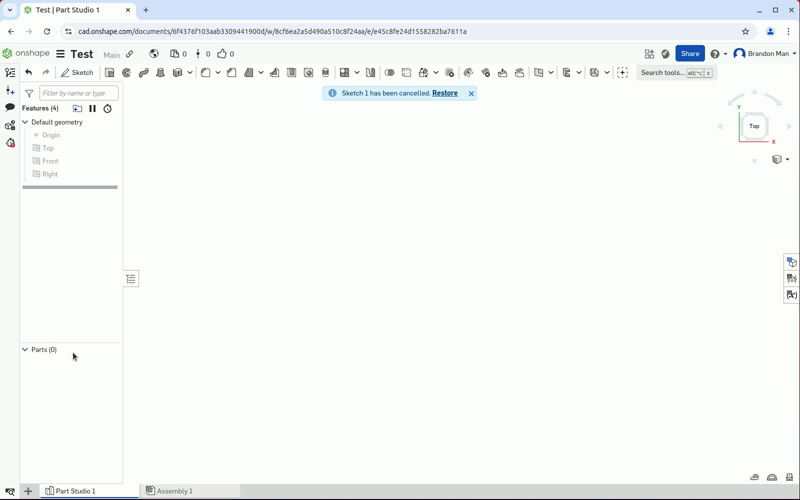
key(shift+p)
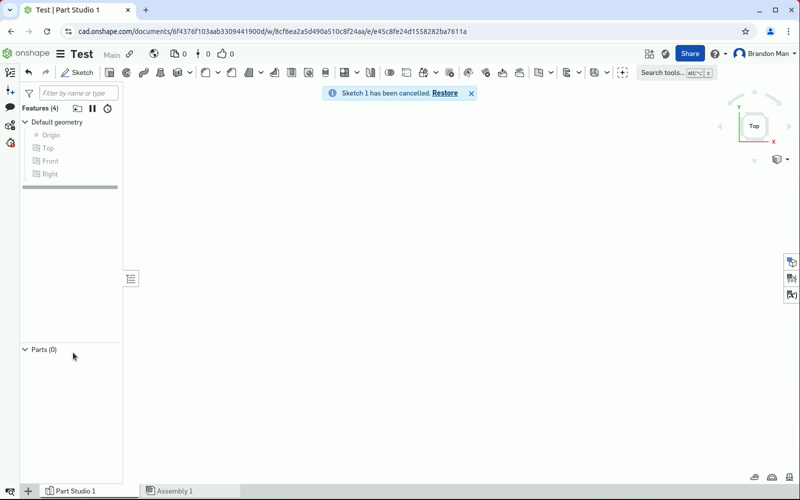
key(space)
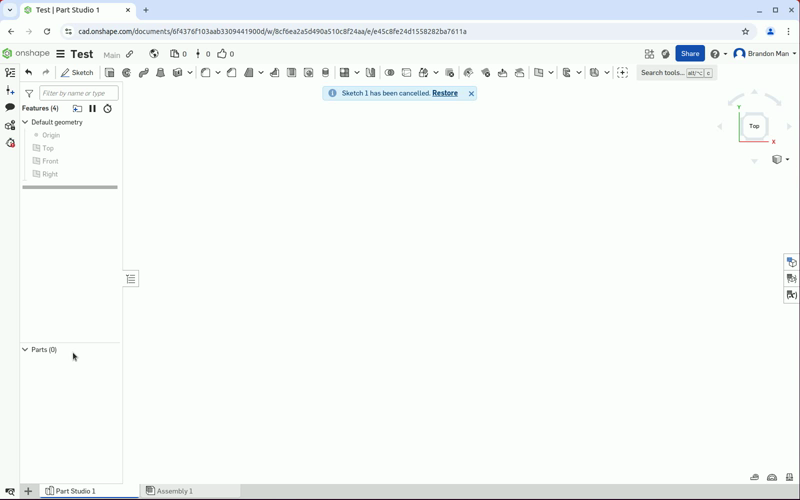
key_down(shift)
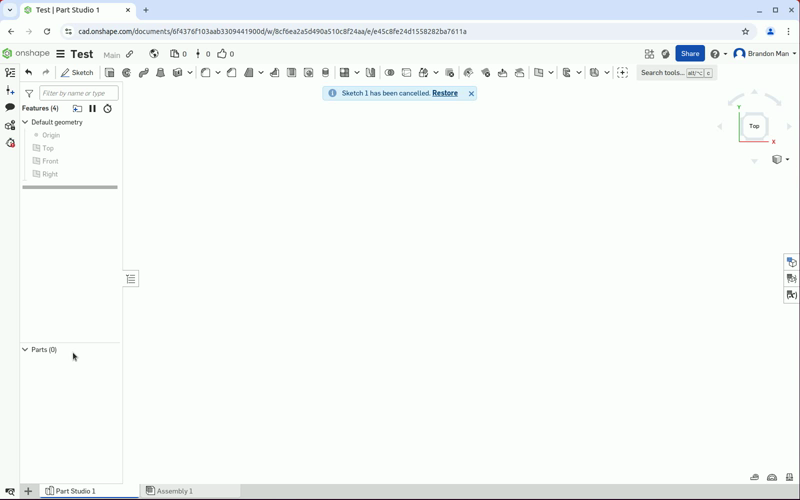
key(up)
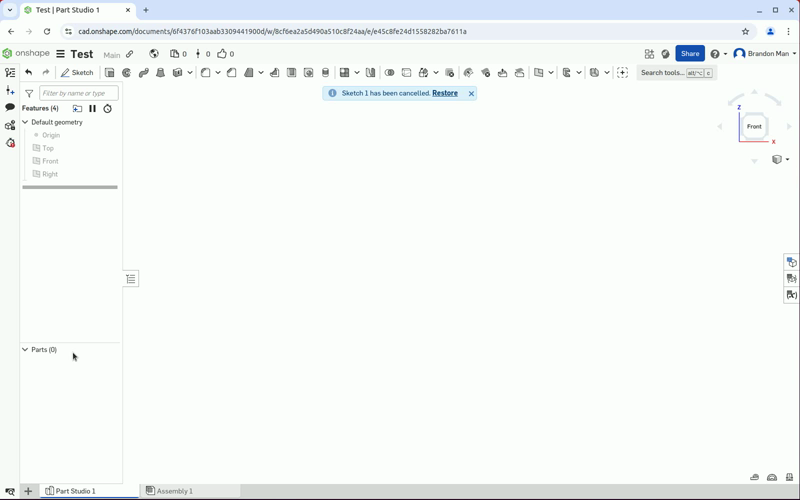
key_up(shift)
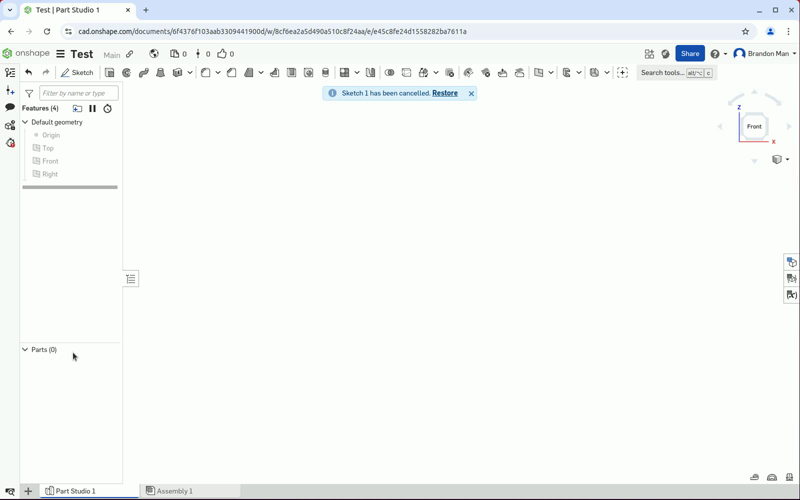
mouse_move(73, 352)
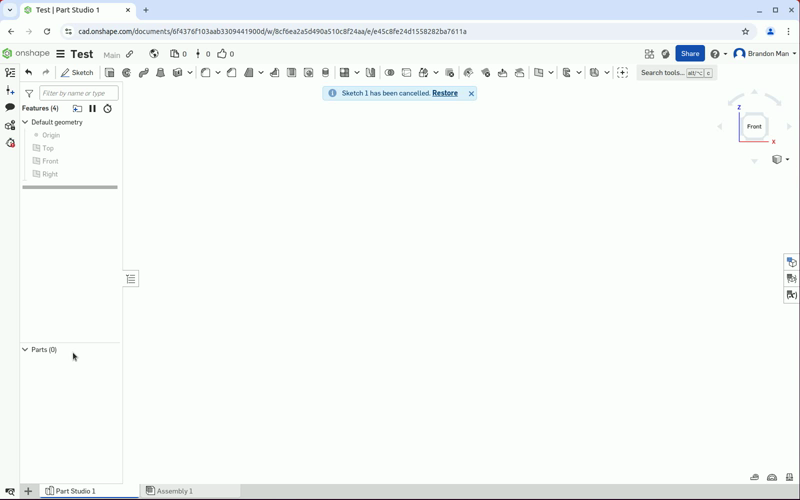
key(shift+y)
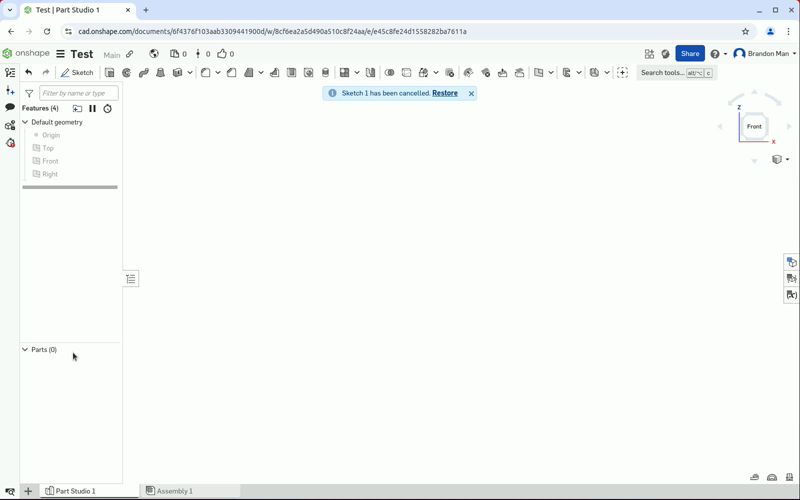
key(shift+s)
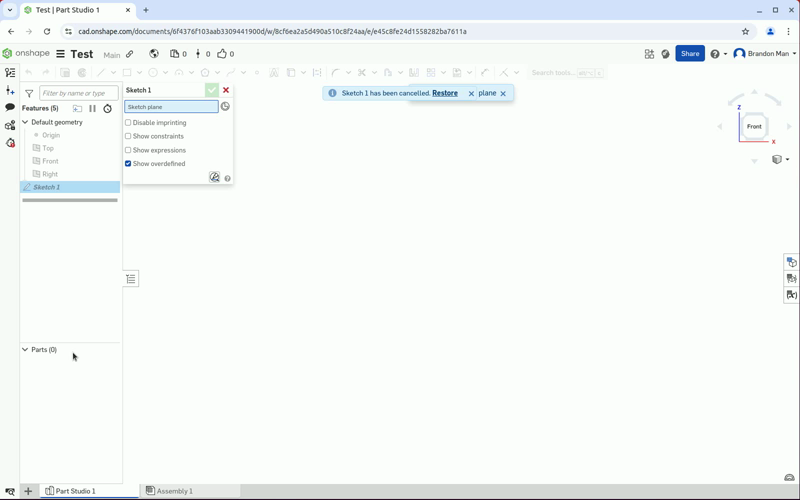
mouse_move(73, 163)
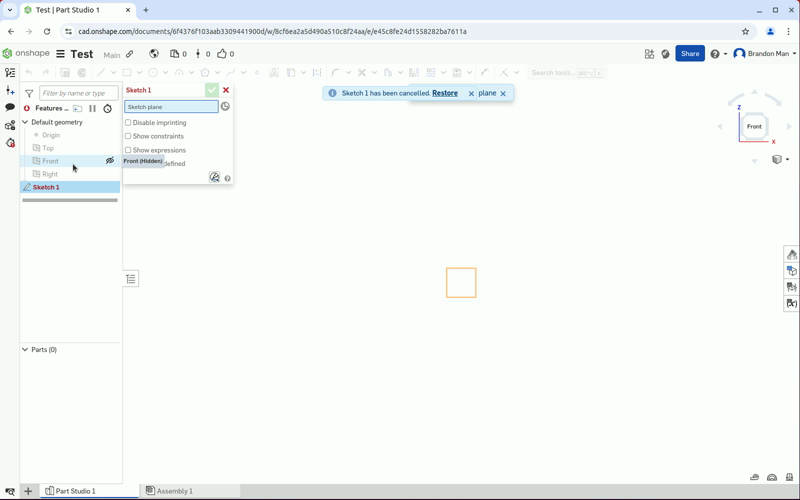
click(73, 163)
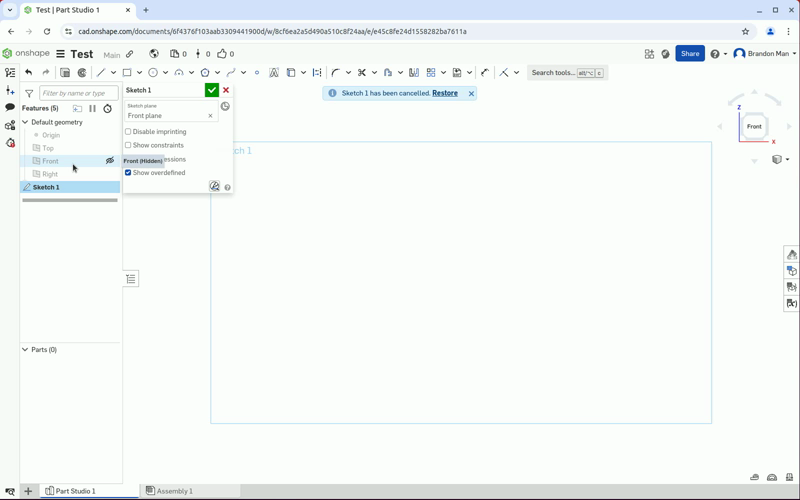
mouse_move(73, 352)
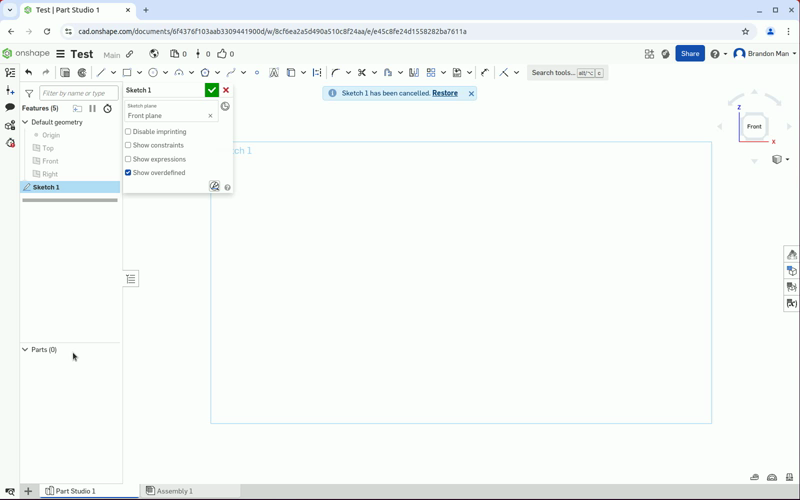
key(y)
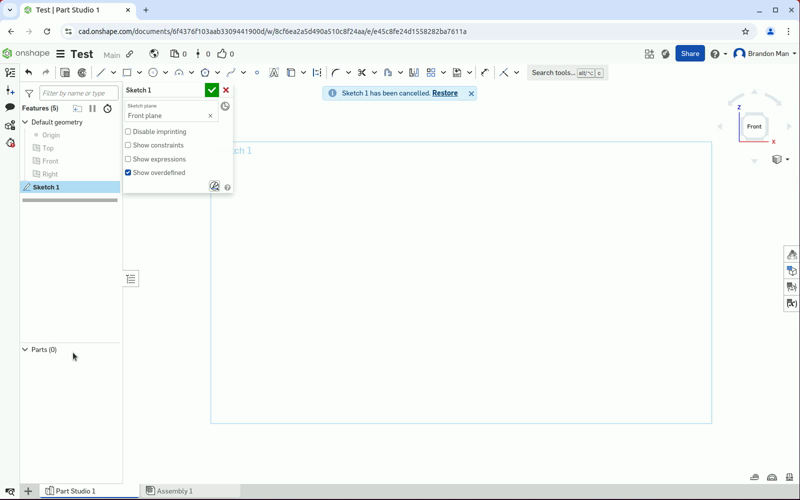
key(c)
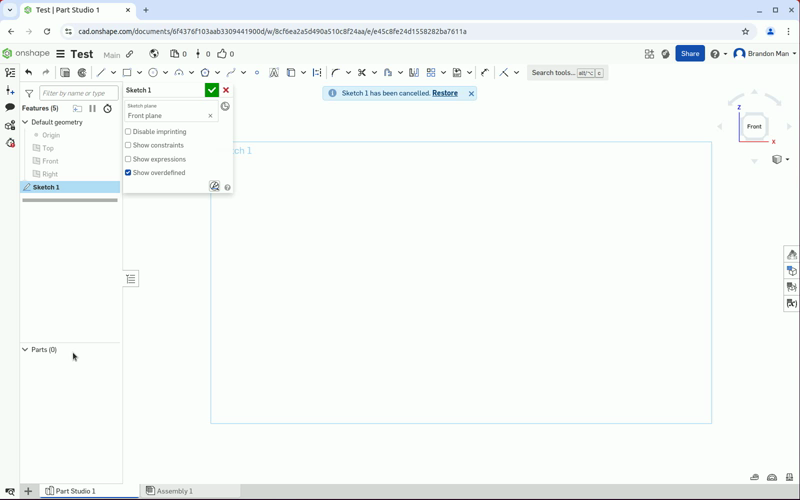
key_down(shift)
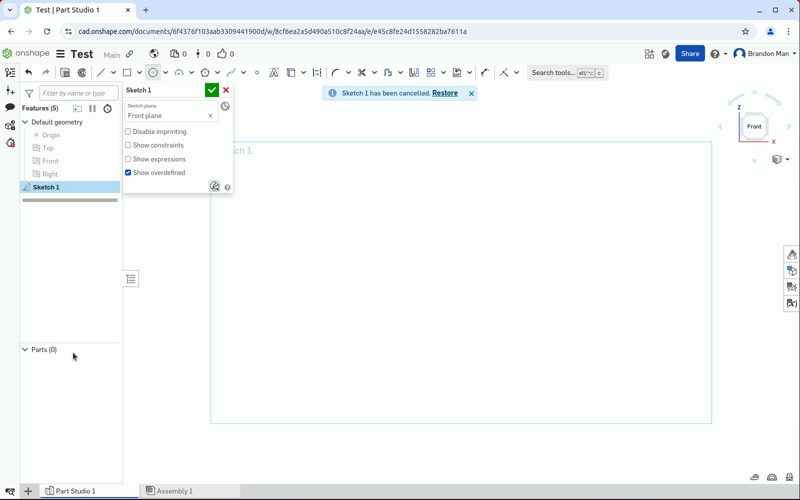
mouse_move(423, 247)
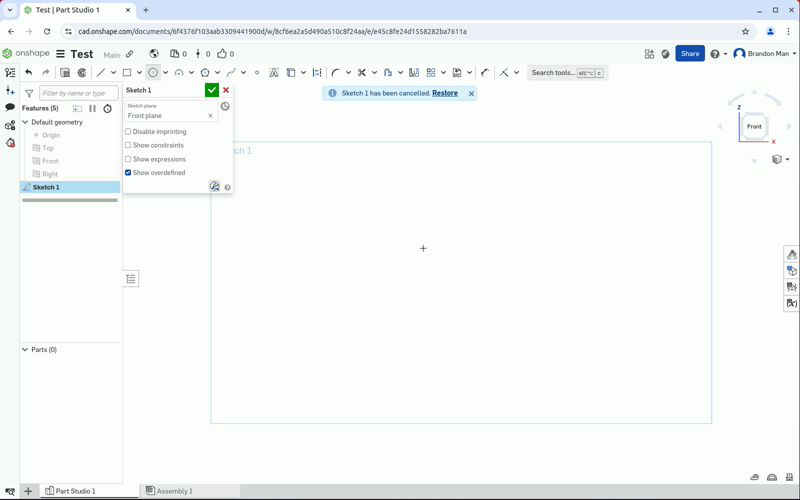
click(423, 247)
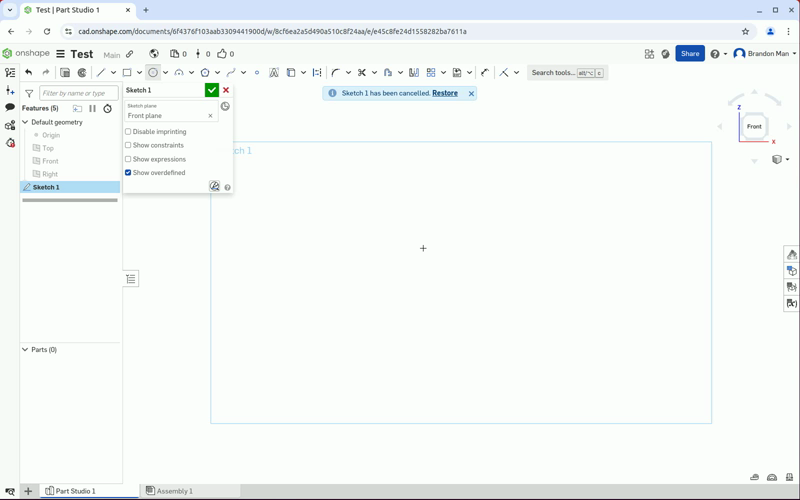
key_up(shift)
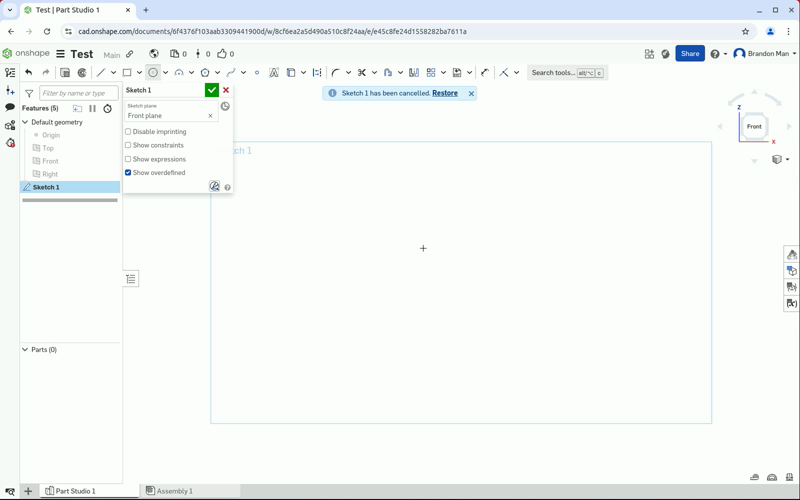
mouse_move(498, 247)
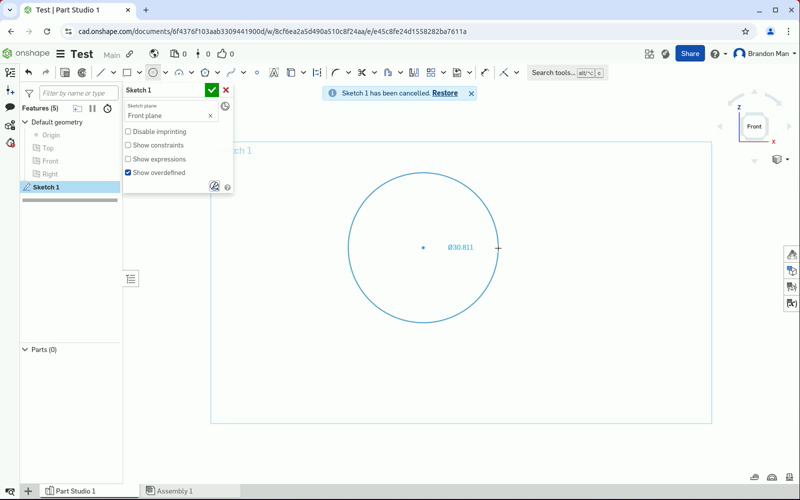
click(498, 247)
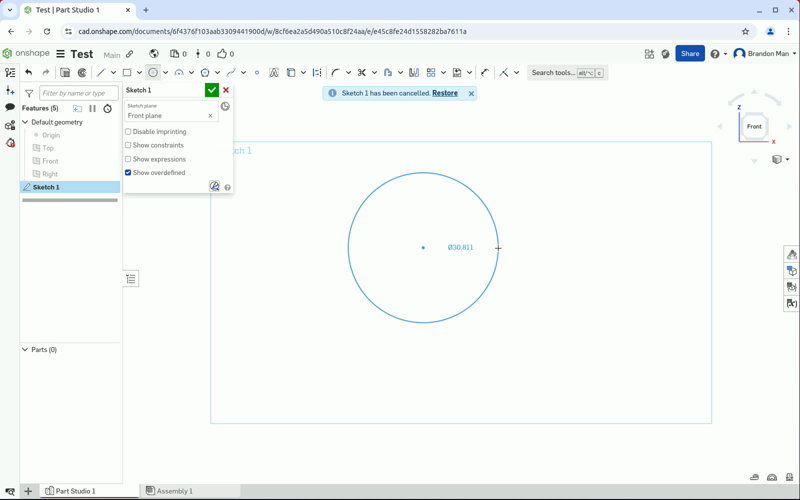
key(esc)
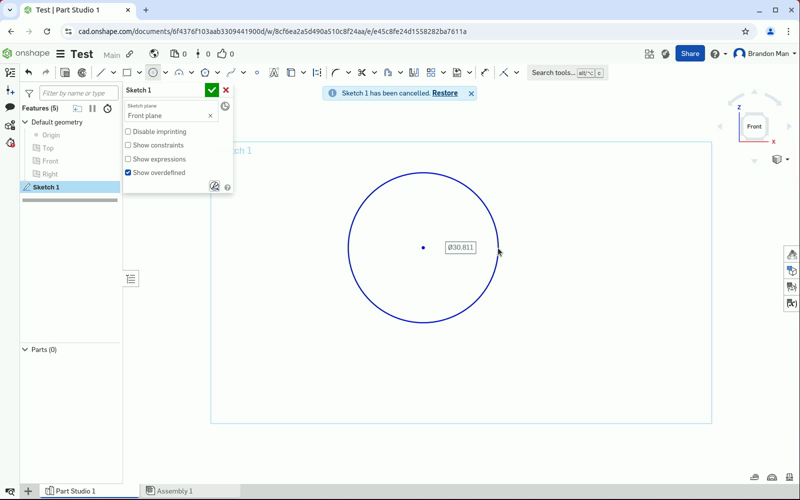
mouse_move(400, 298)
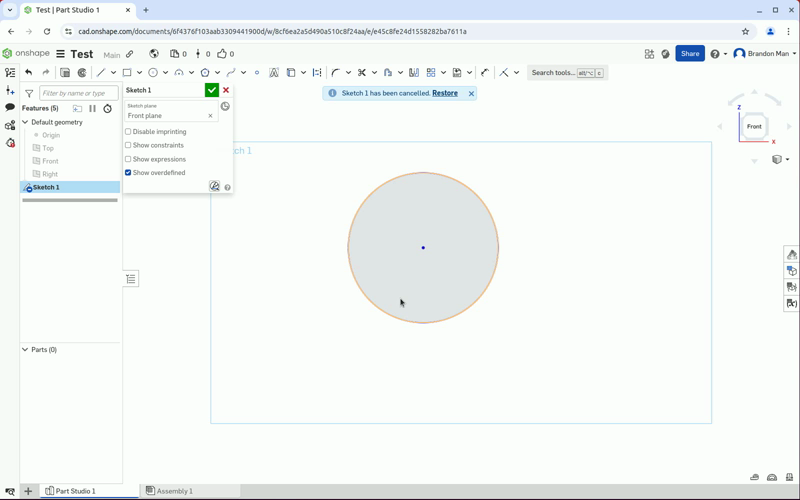
click(400, 298)
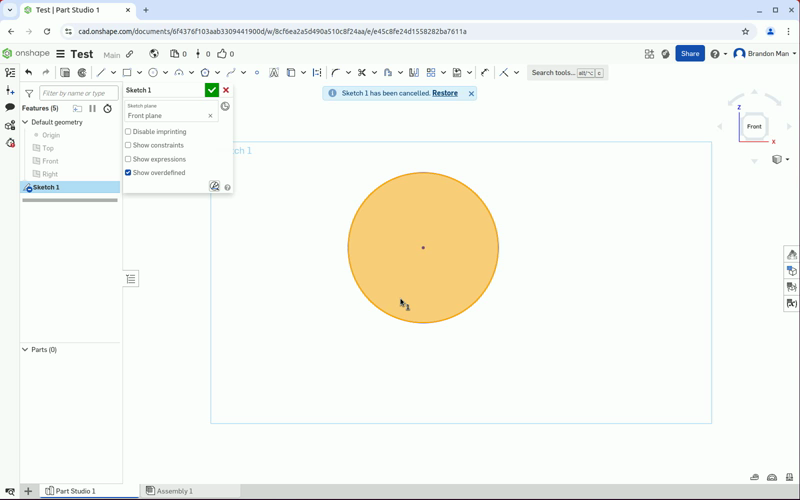
mouse_move(73, 352)
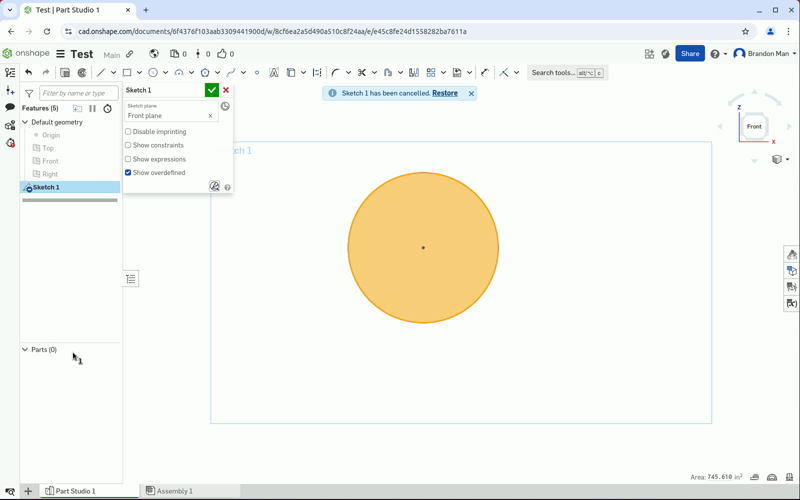
key(shift+y)
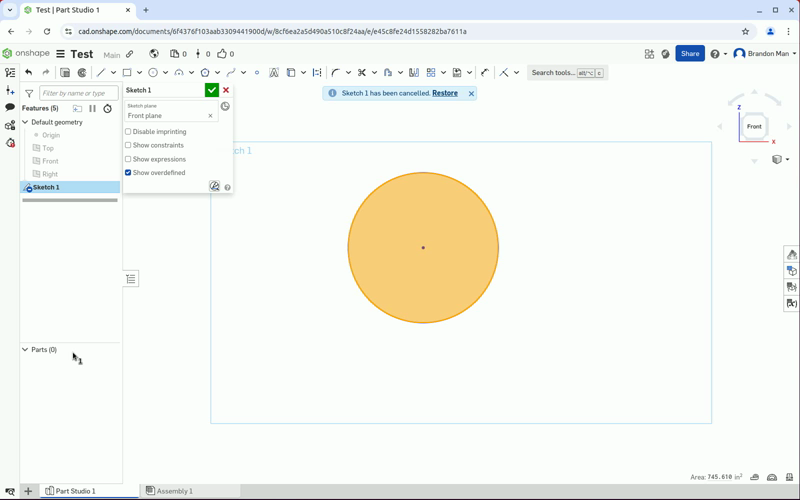
key(shift+e)
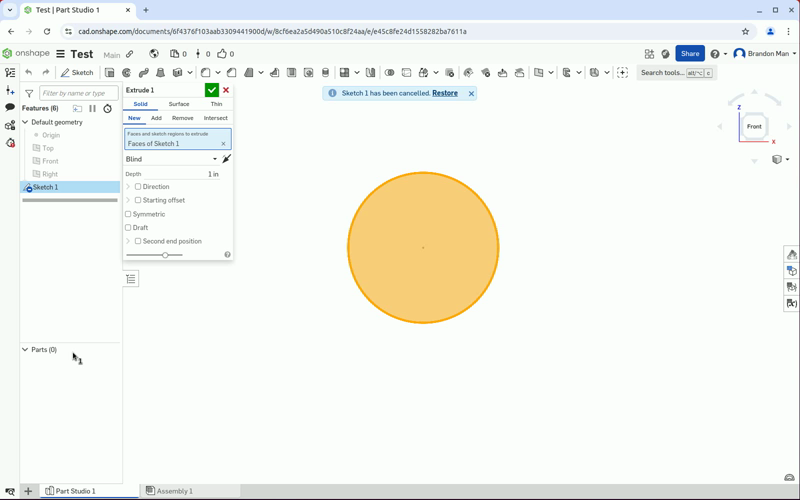
mouse_move(143, 106)
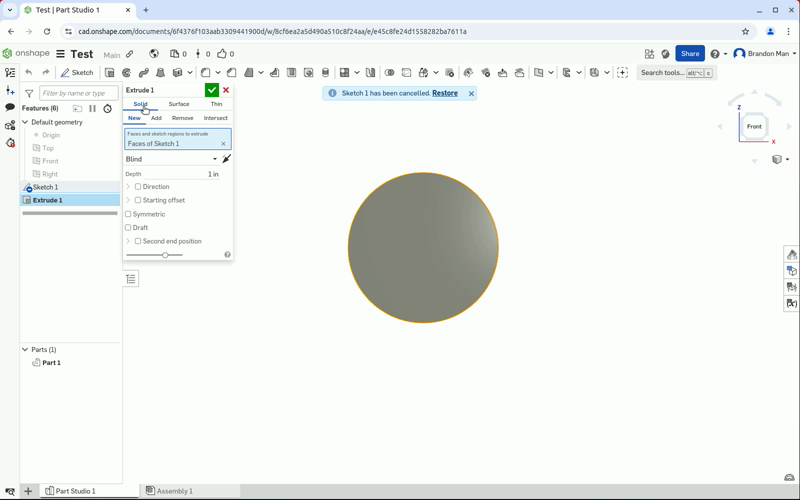
click(143, 106)
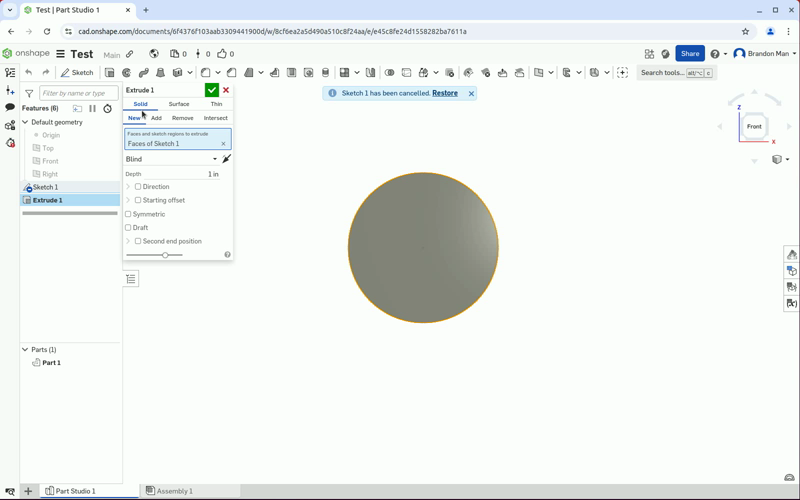
mouse_move(137, 120)
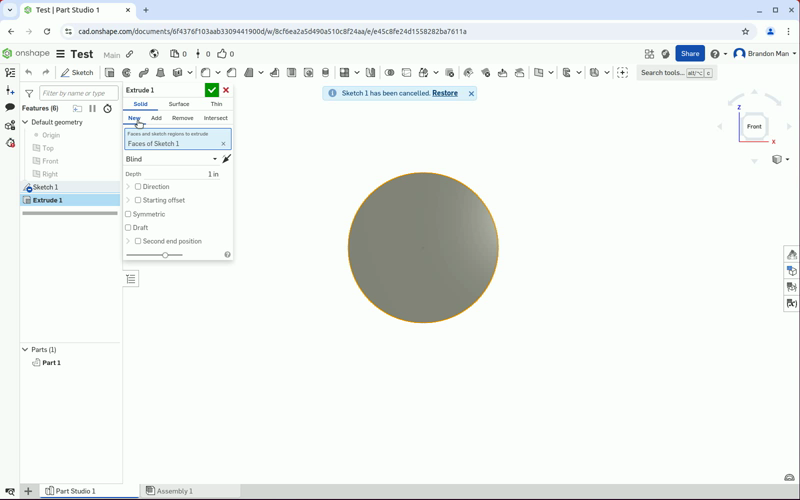
click(137, 120)
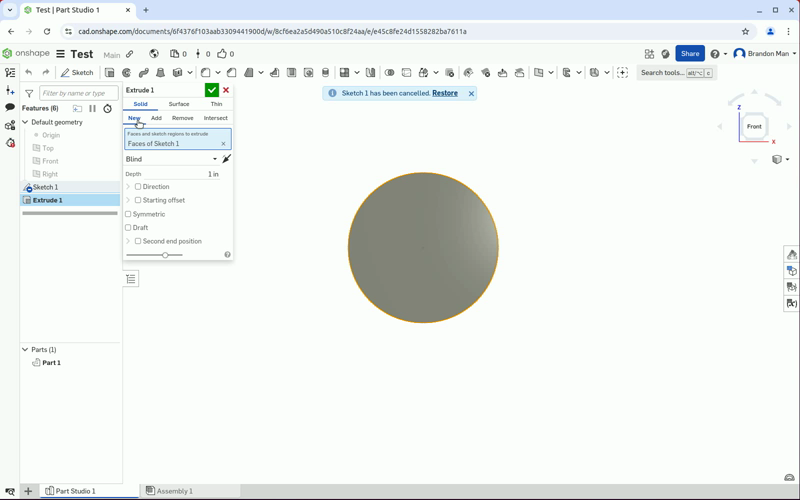
key(tab, 4)
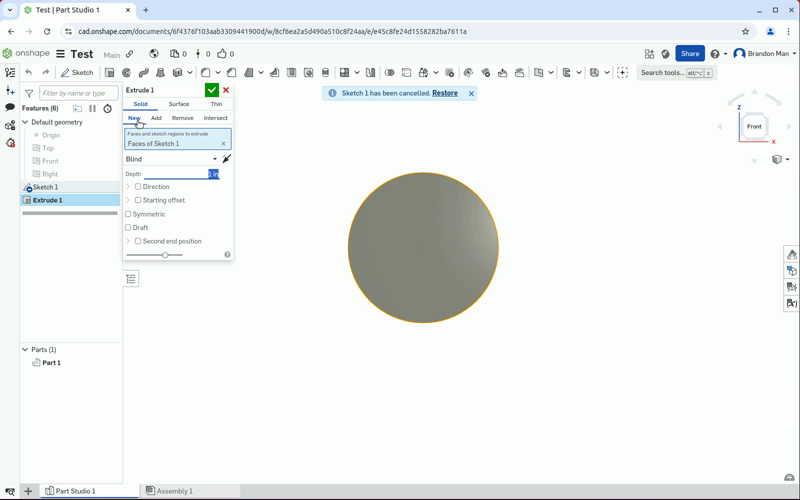
text(8.906)
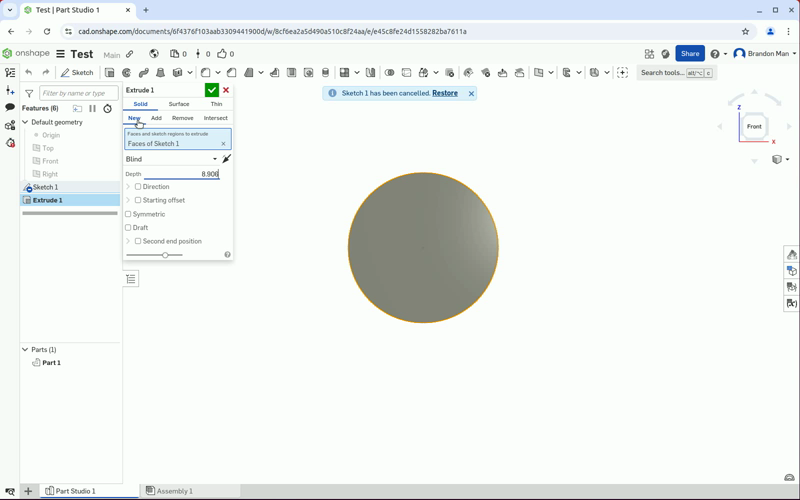
key(enter)
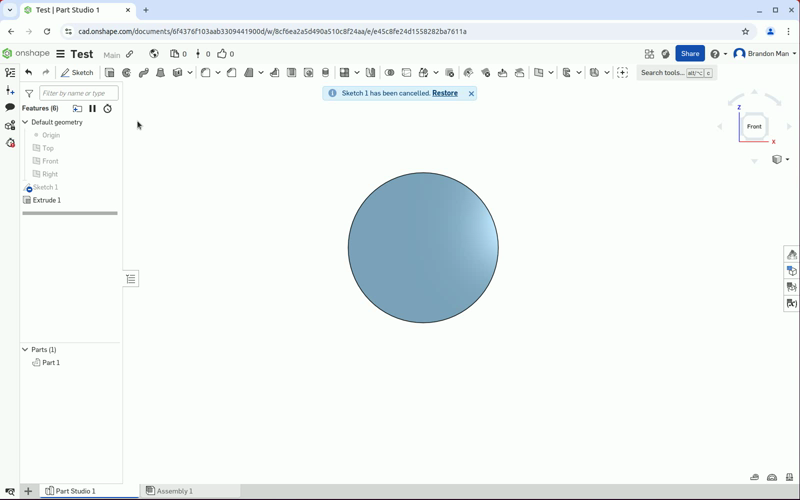
key(shift+h)
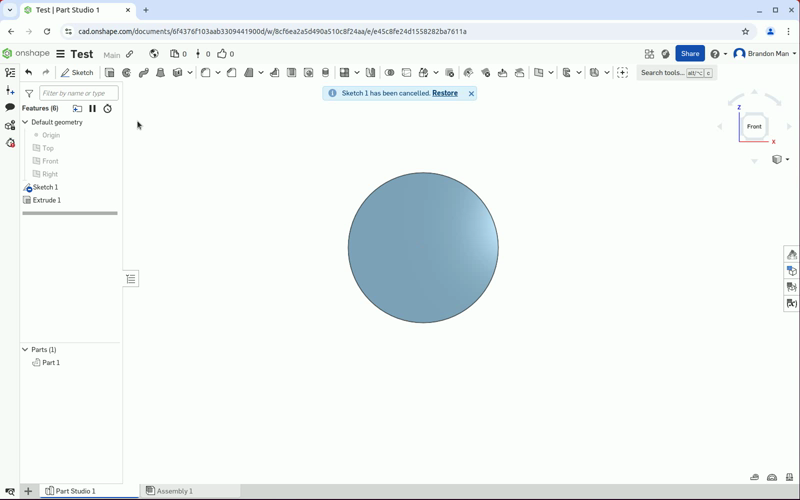
key(shift+h)
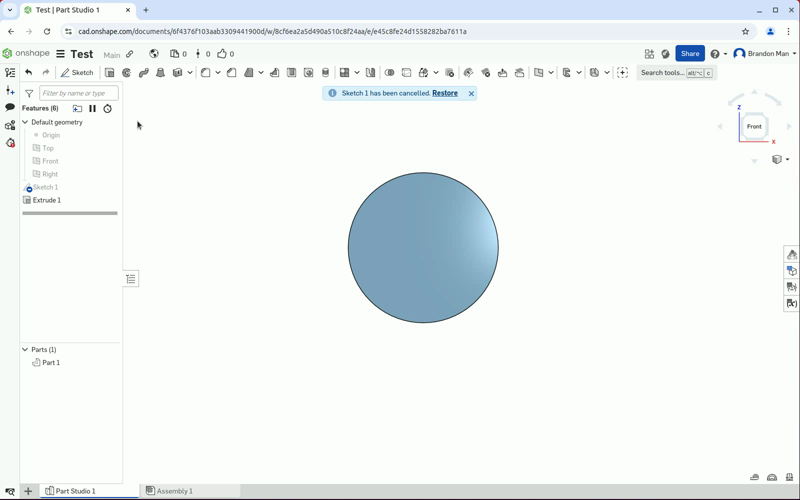
mouse_move(73, 189)
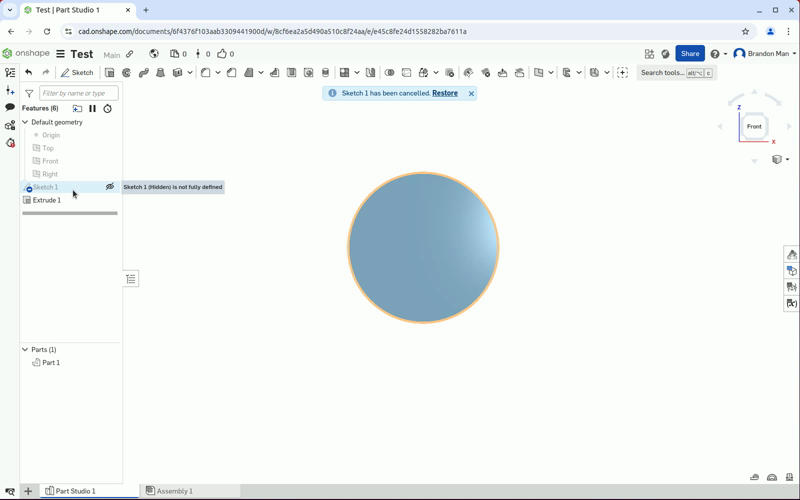
click(73, 189)
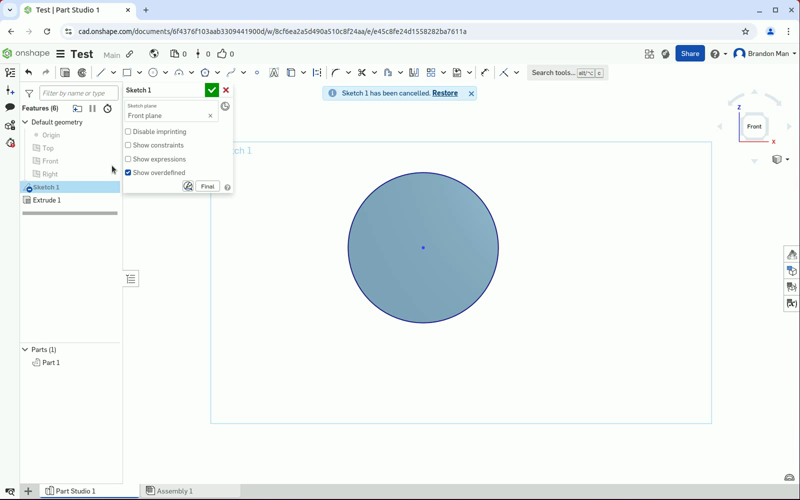
mouse_move(229, 92)
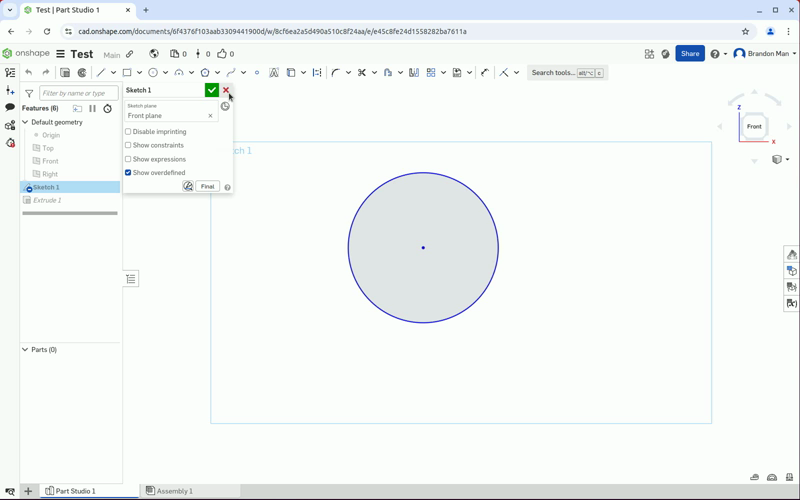
click(229, 92)
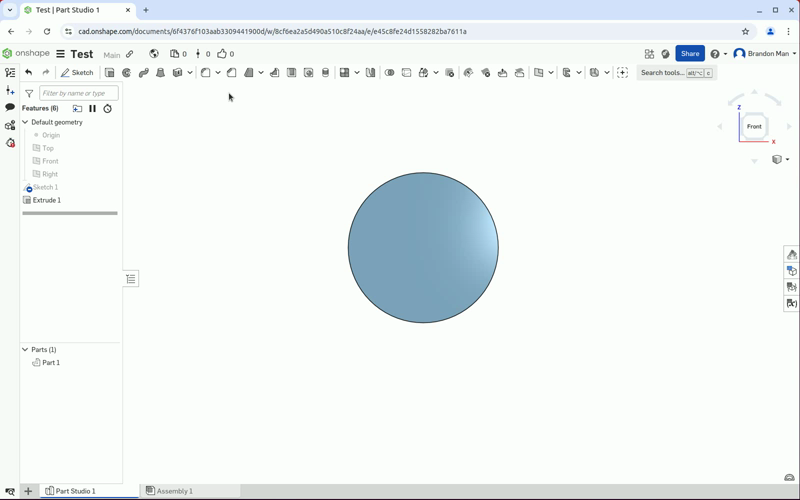
mouse_move(541, 75)
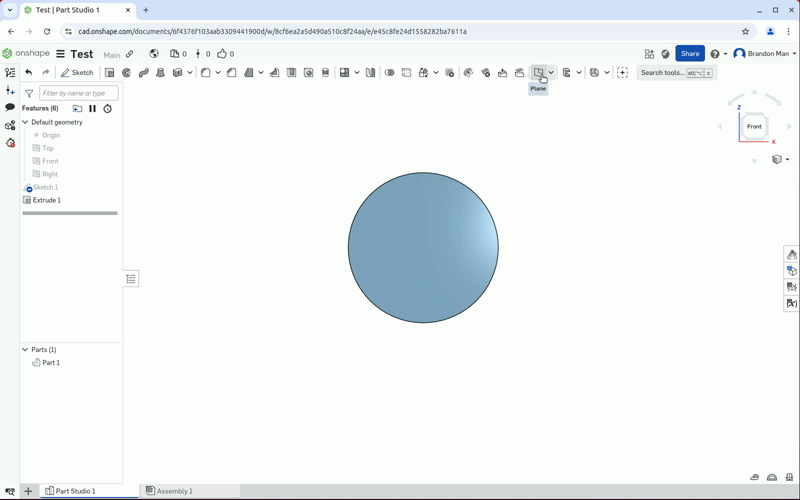
click(541, 75)
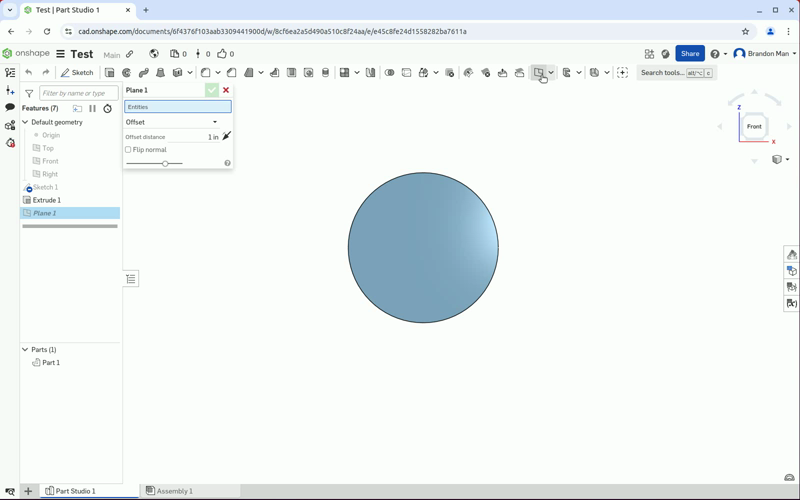
mouse_move(73, 163)
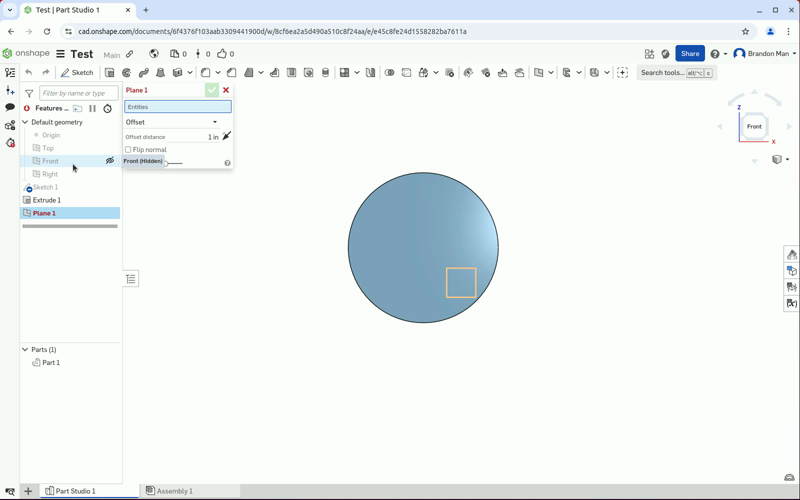
click(73, 163)
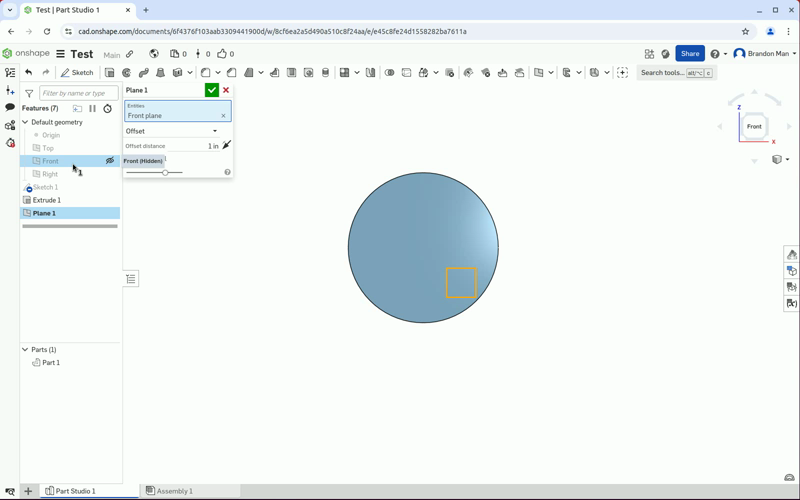
key(tab, 2)
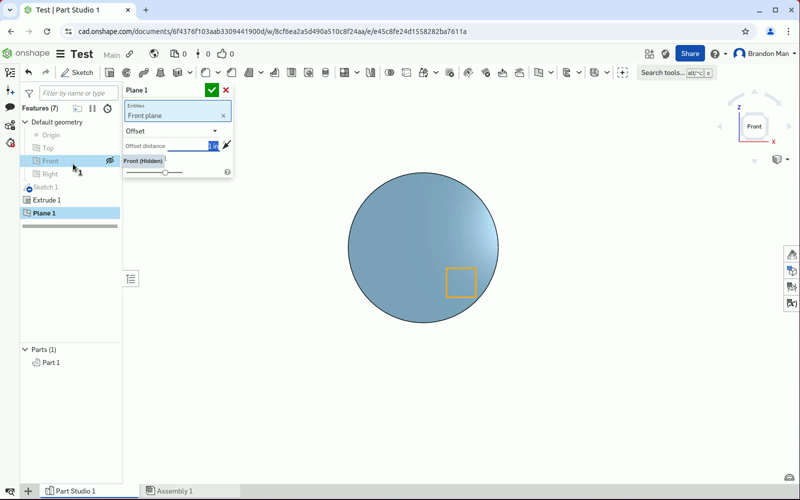
text(8.904)
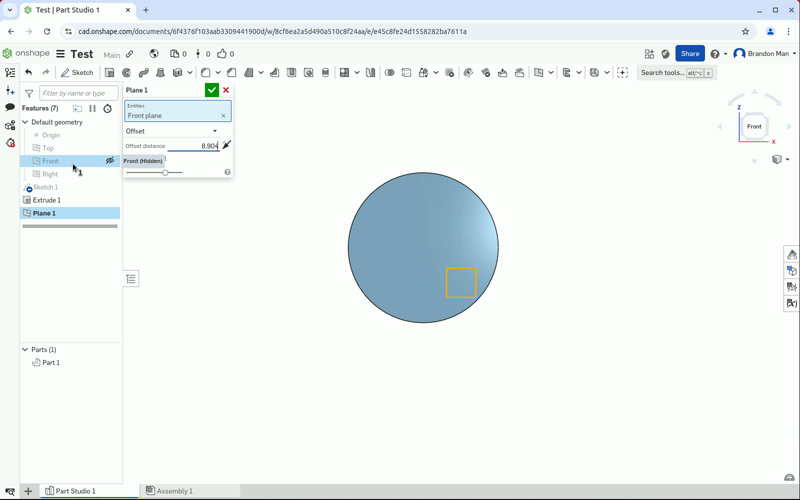
key(enter, 2)
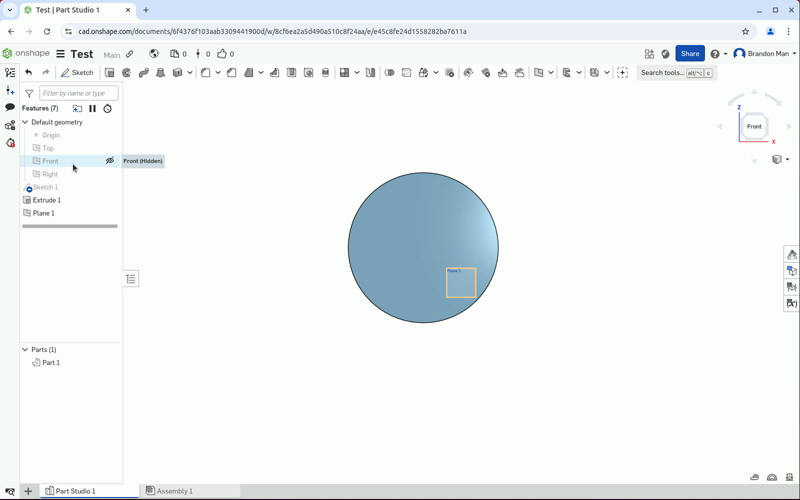
key(shift+s)
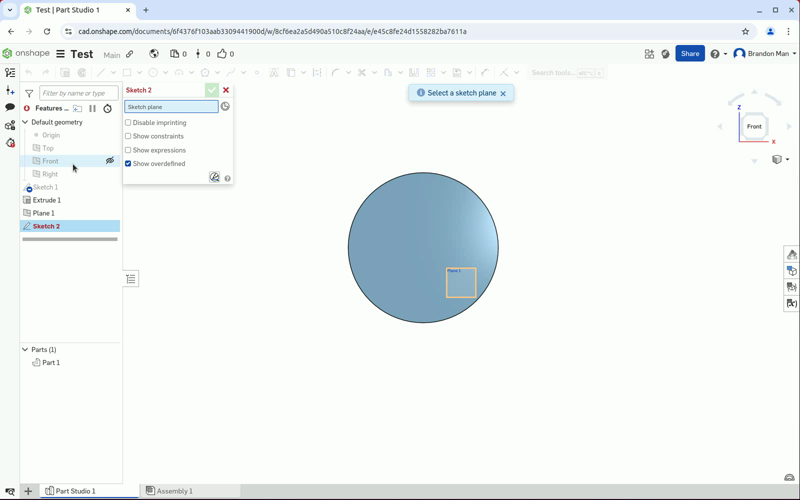
mouse_move(73, 215)
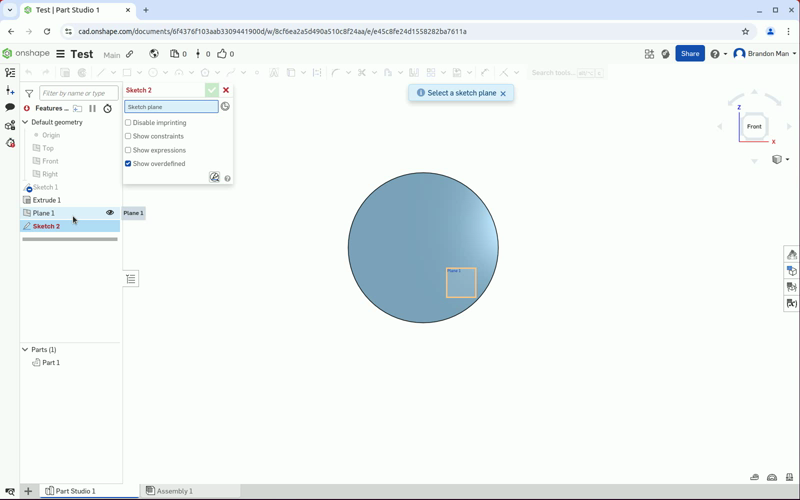
click(73, 215)
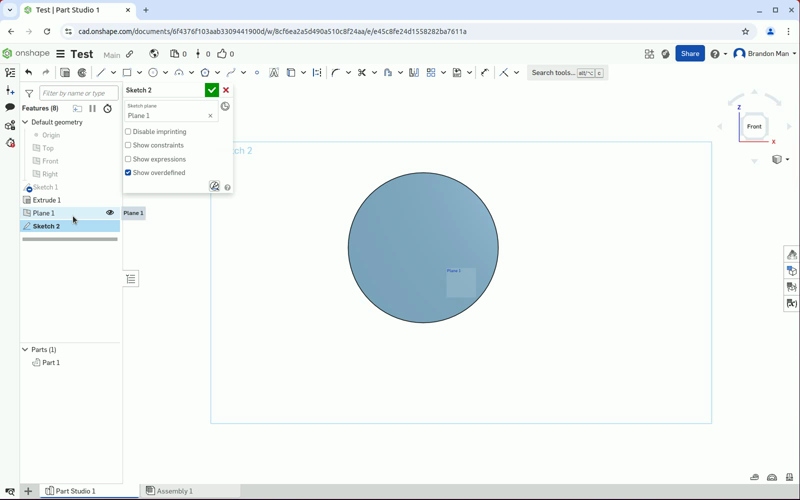
mouse_move(73, 352)
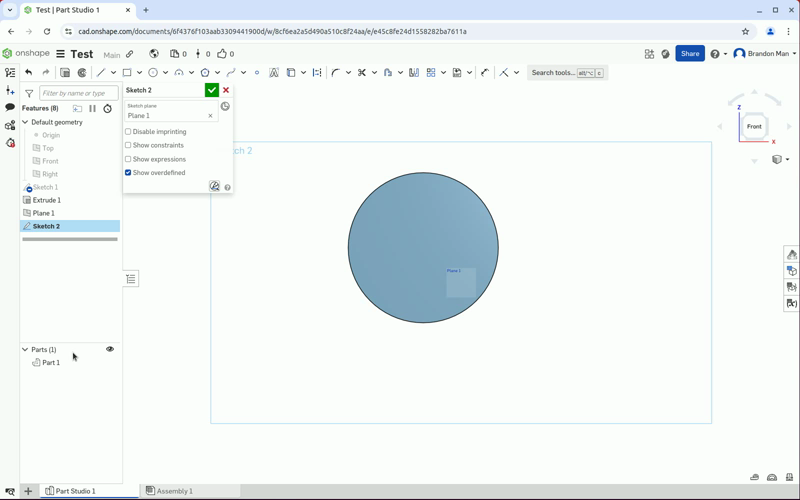
key(y)
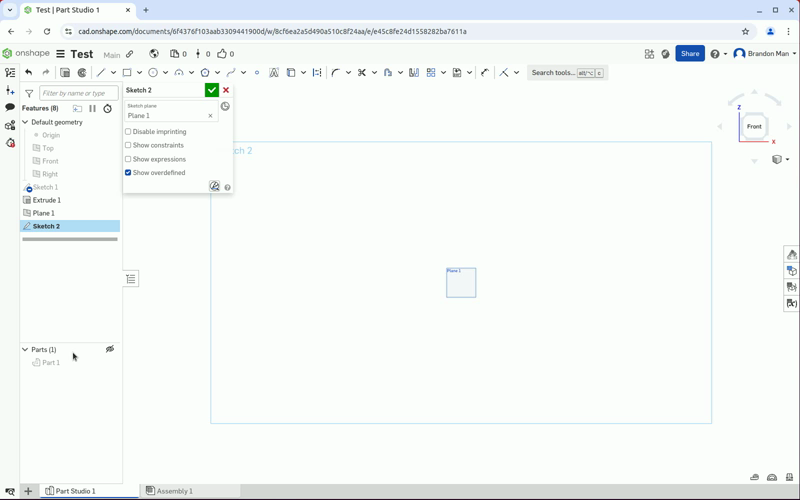
key(l)
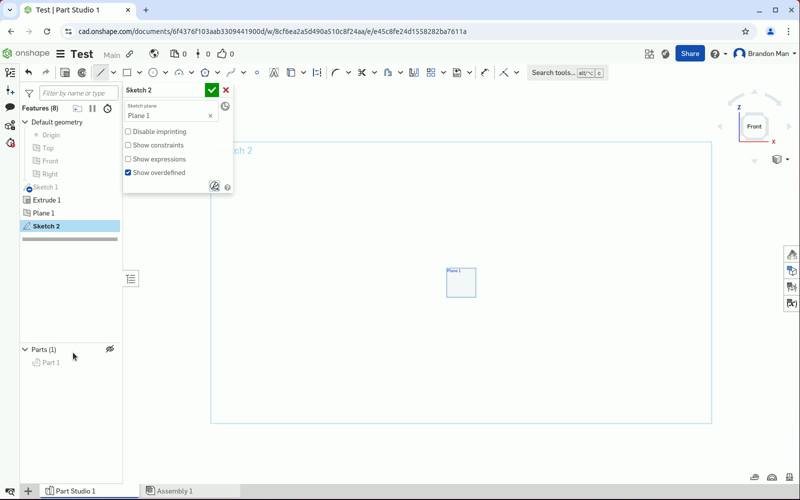
key_down(shift)
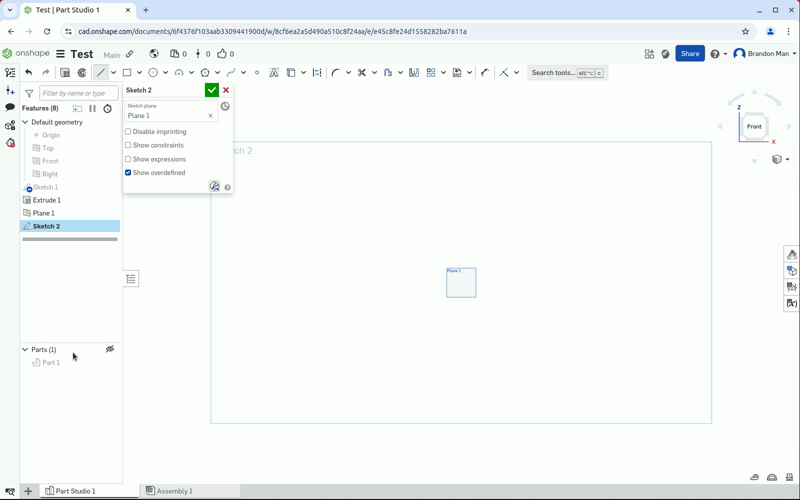
mouse_move(395, 276)
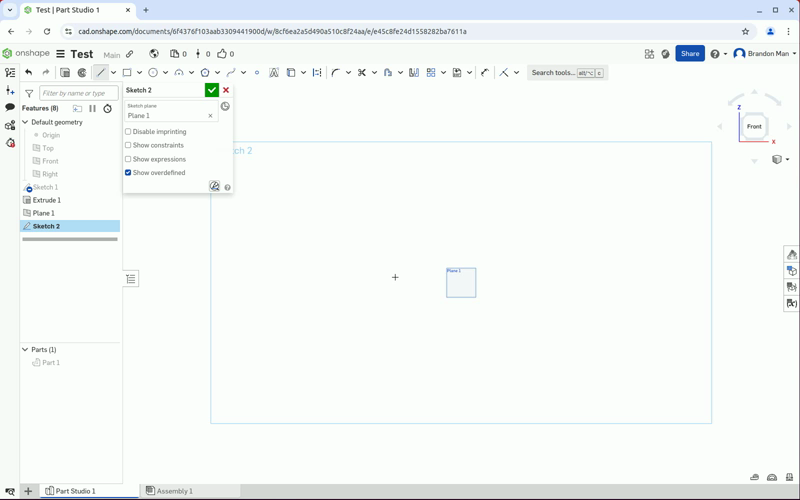
click(395, 276)
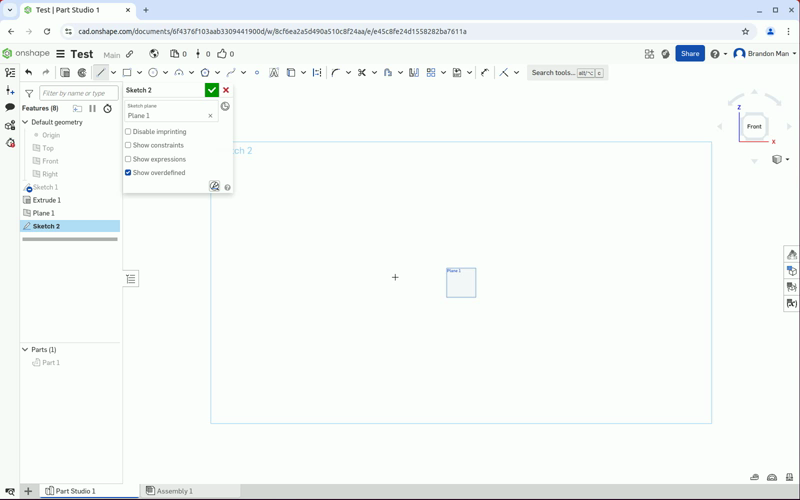
key_up(shift)
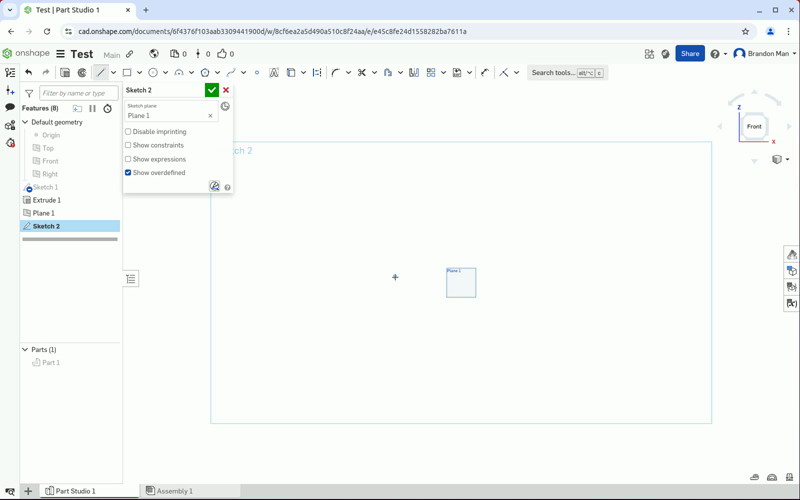
key_down(shift)
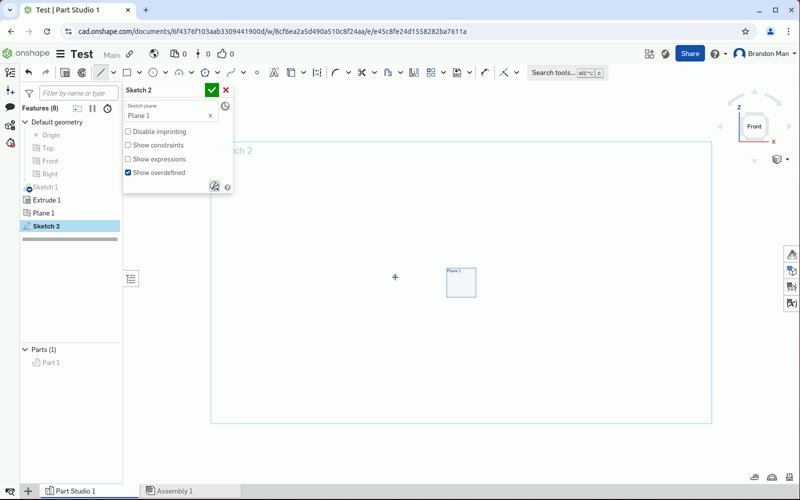
mouse_move(425, 276)
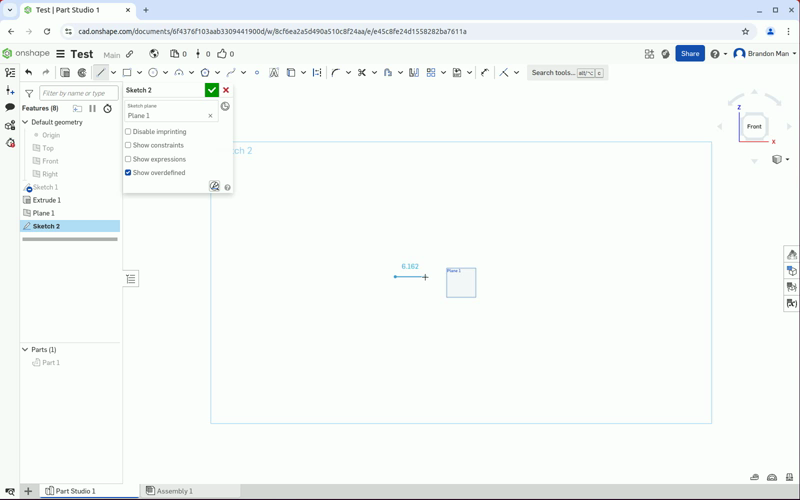
mouse_move(449, 276)
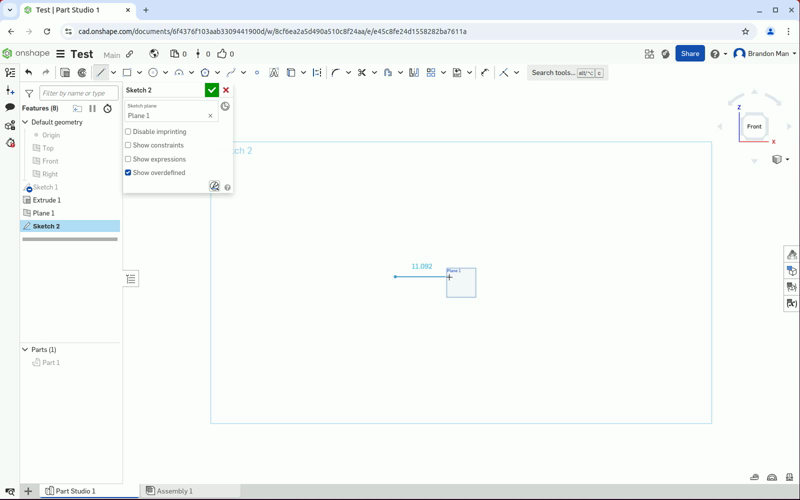
click(449, 276)
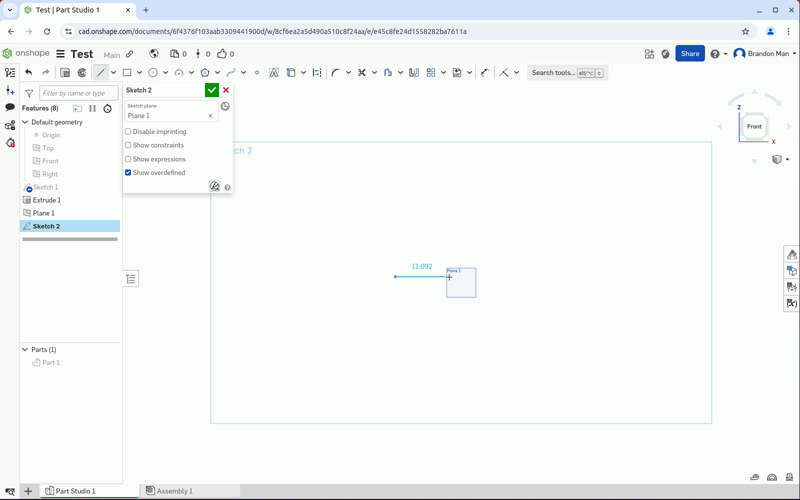
key_up(shift)
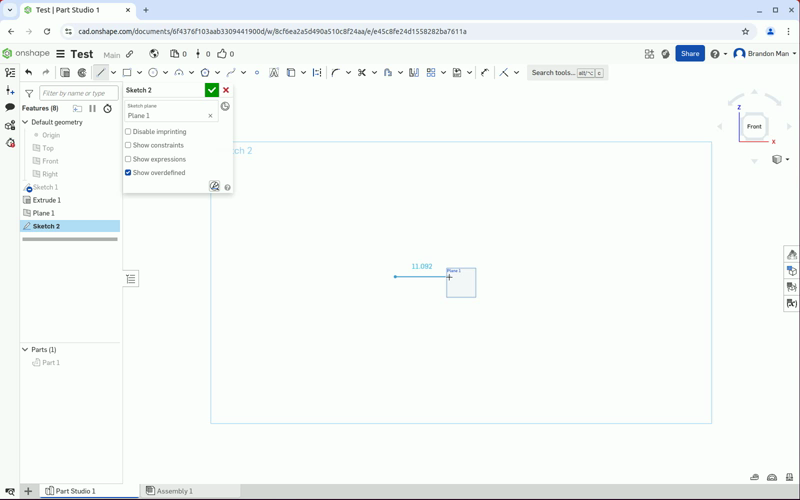
key_down(shift)
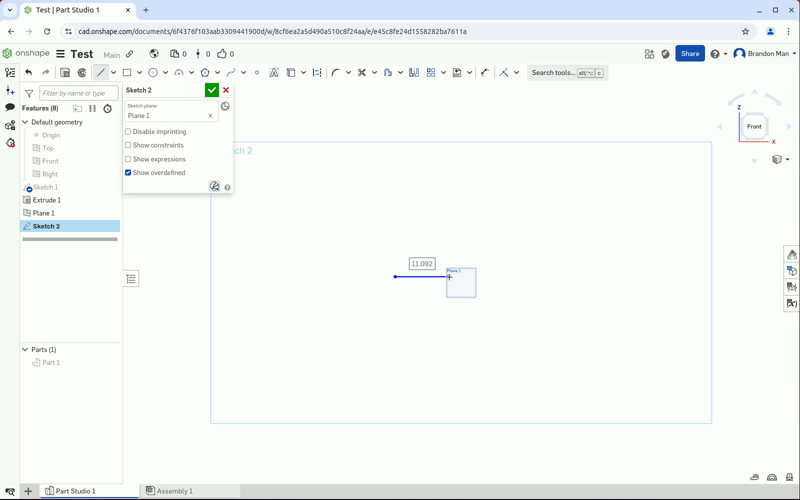
mouse_move(479, 276)
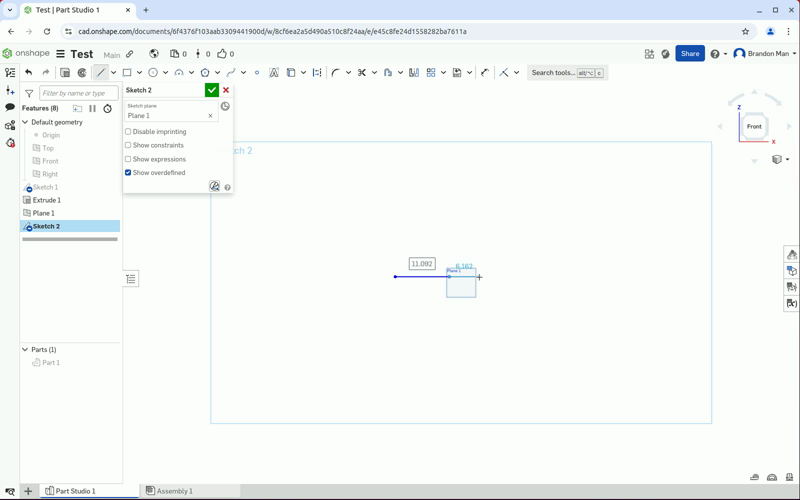
mouse_move(449, 219)
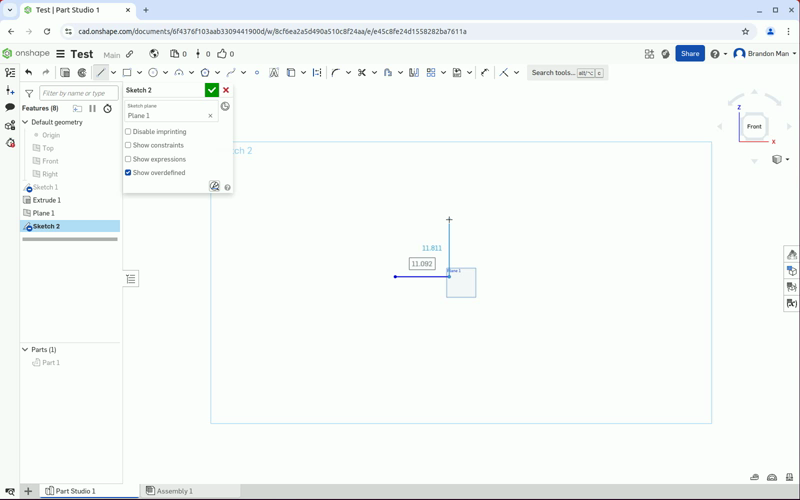
click(449, 219)
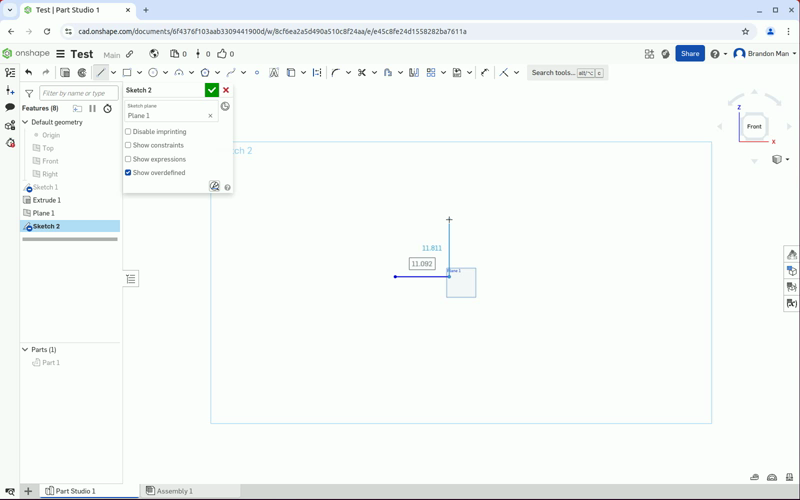
key_up(shift)
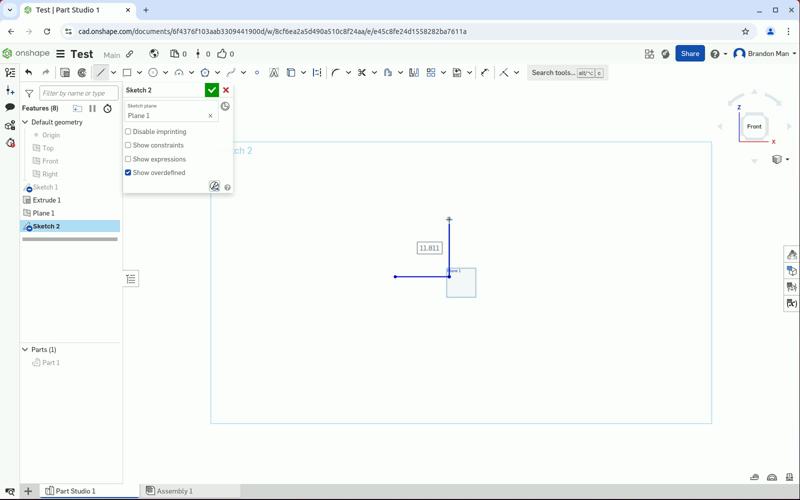
key_down(shift)
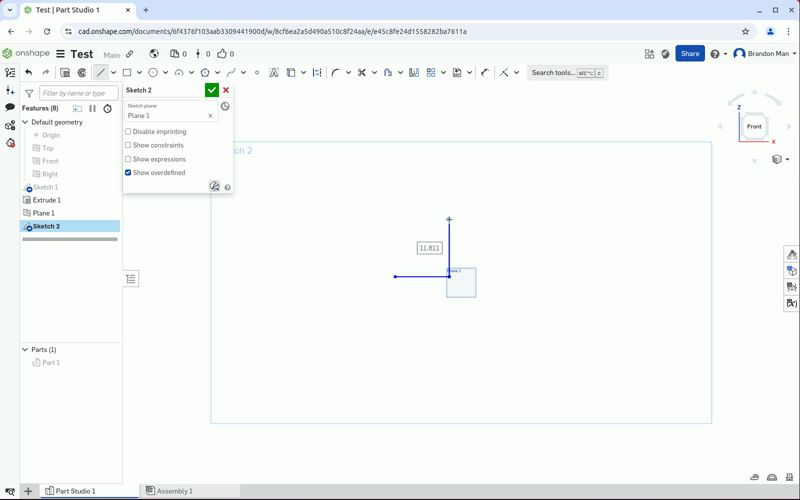
mouse_move(479, 219)
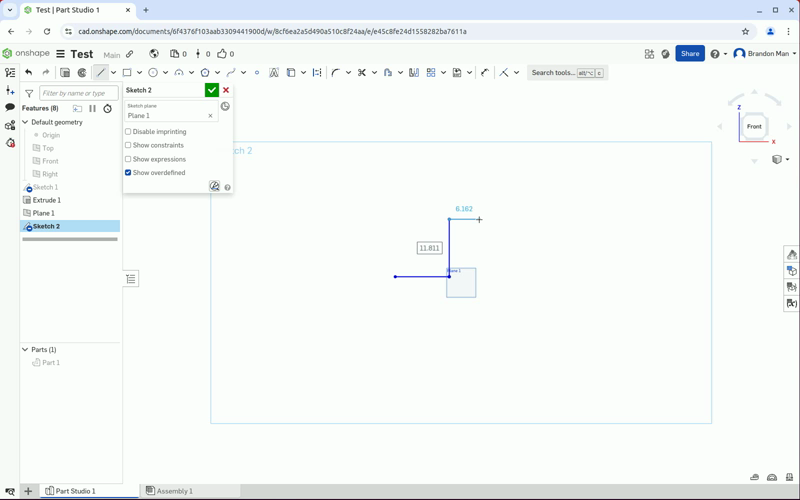
mouse_move(395, 219)
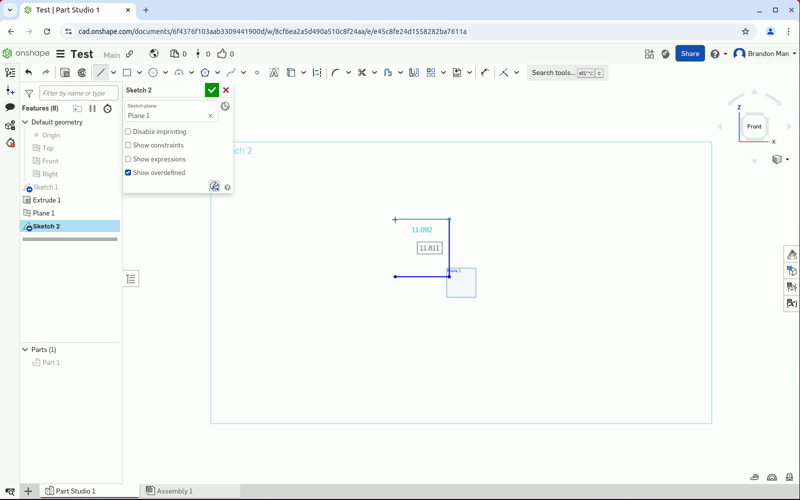
click(395, 219)
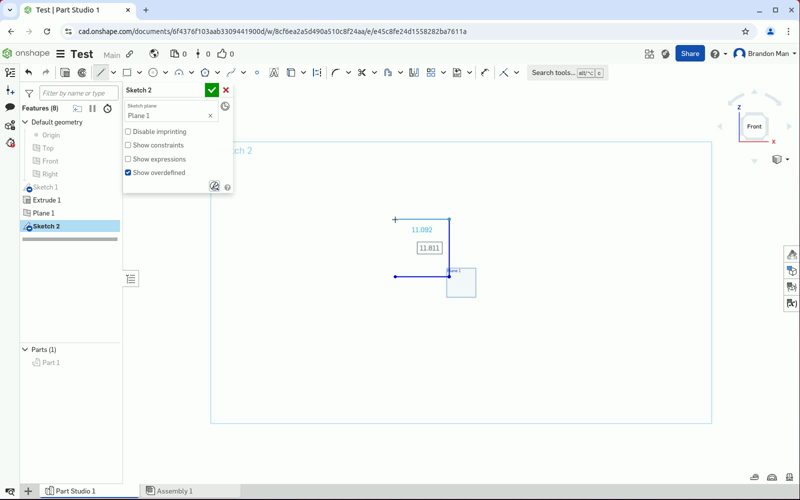
key_up(shift)
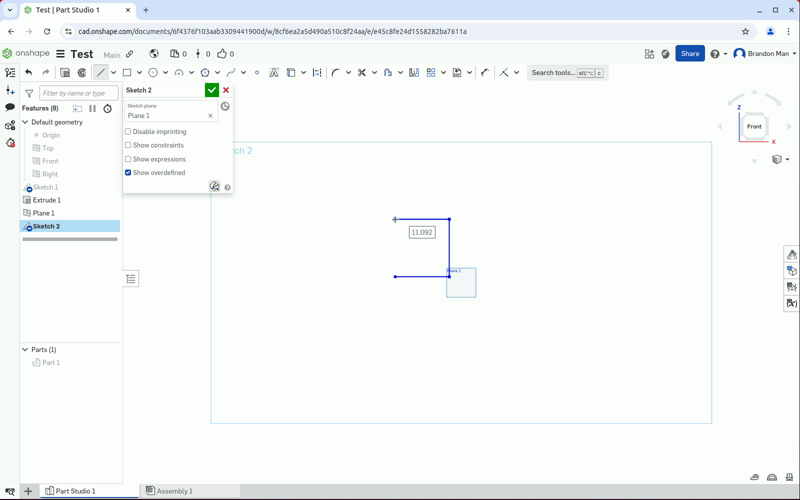
mouse_move(425, 219)
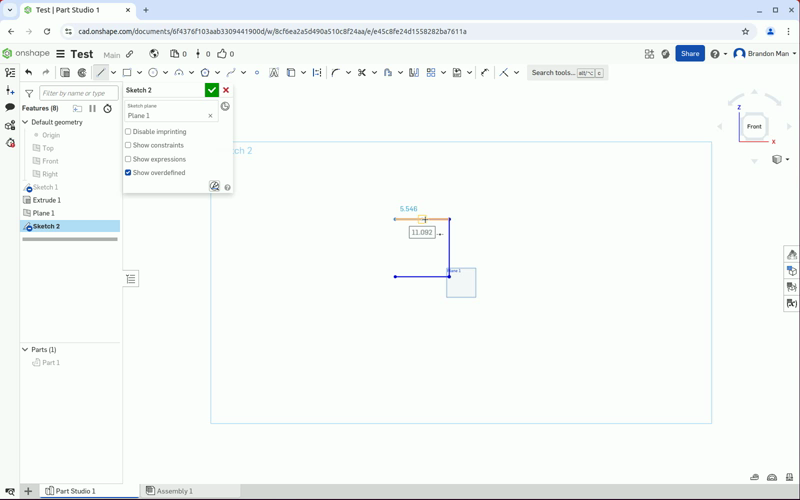
key_down(shift)
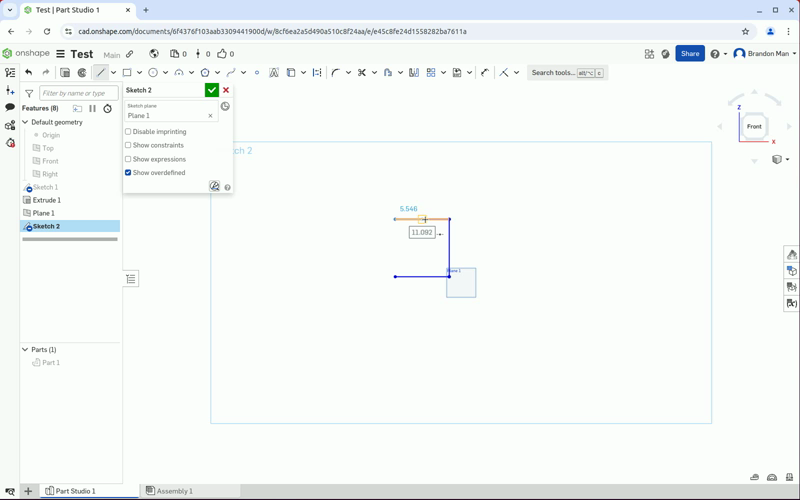
mouse_move(395, 276)
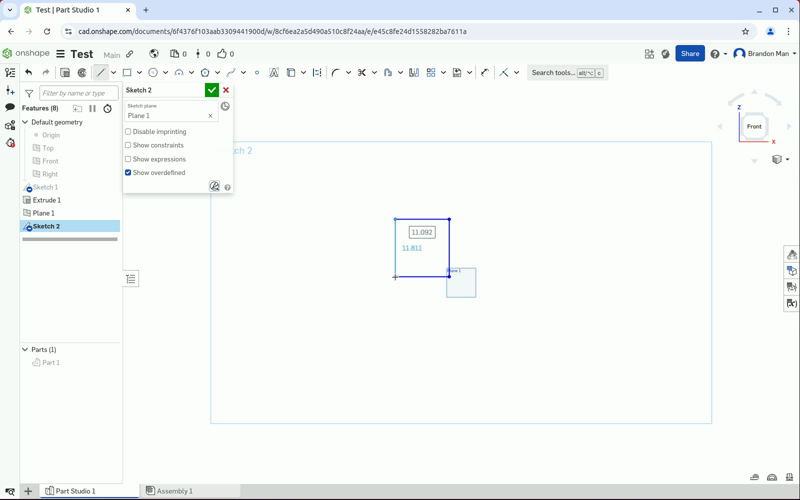
key_up(shift)
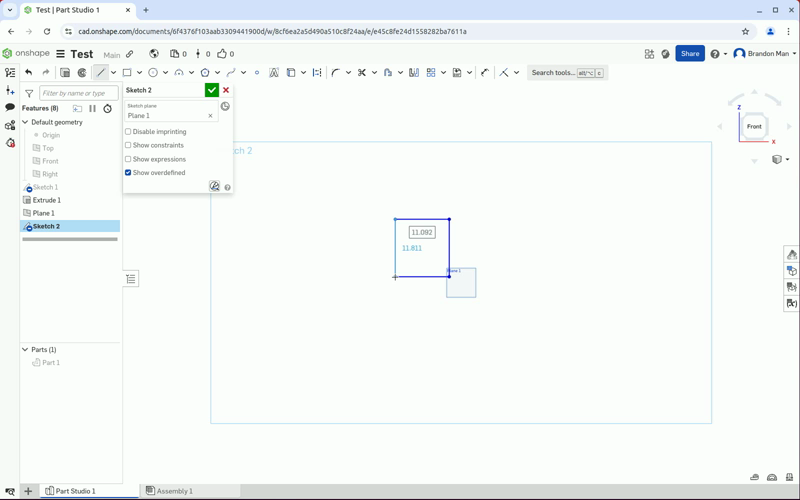
click(395, 276)
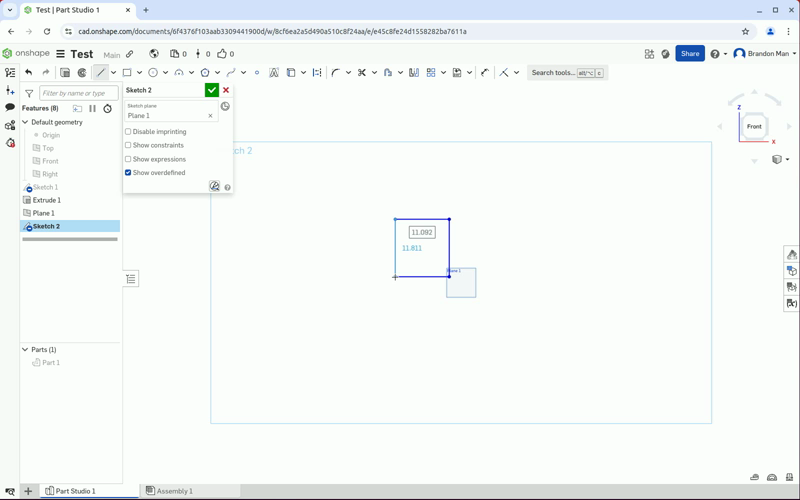
key(esc)
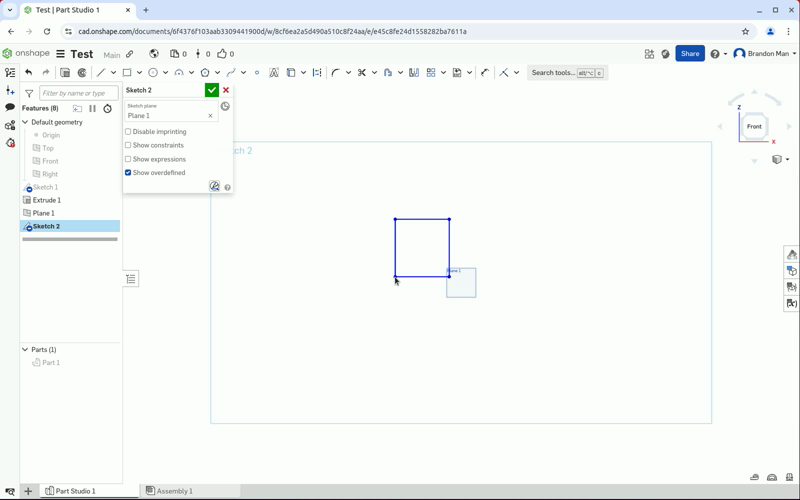
mouse_move(440, 234)
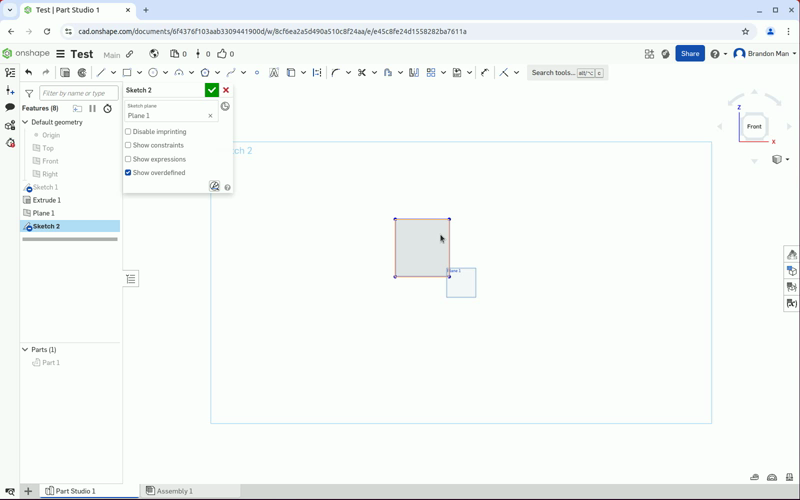
click(440, 234)
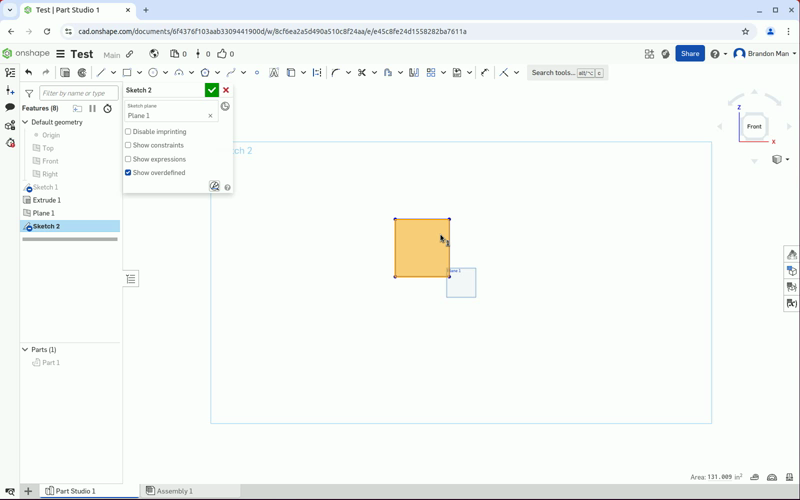
mouse_move(73, 352)
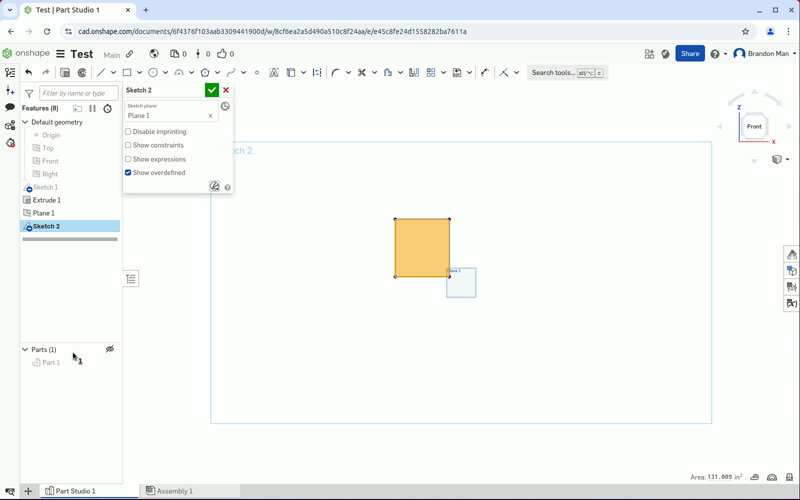
key(shift+y)
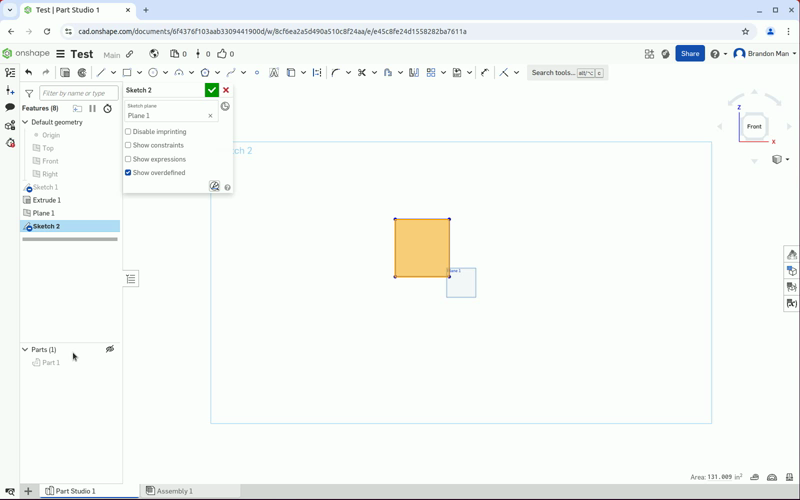
key(shift+e)
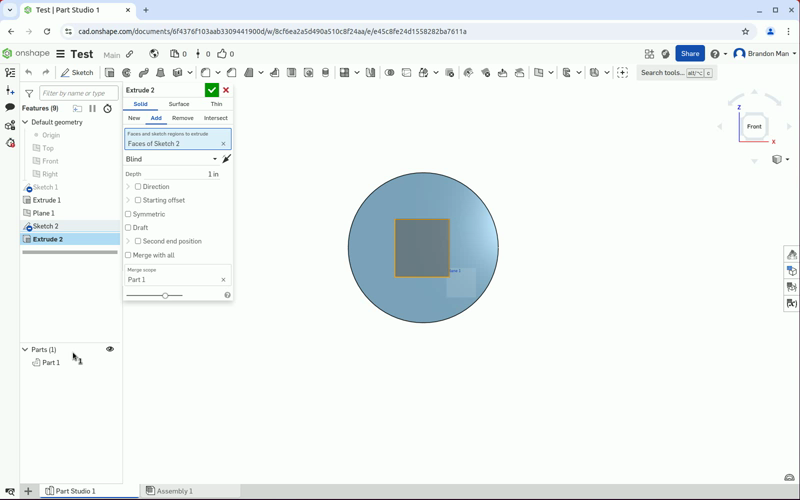
mouse_move(143, 106)
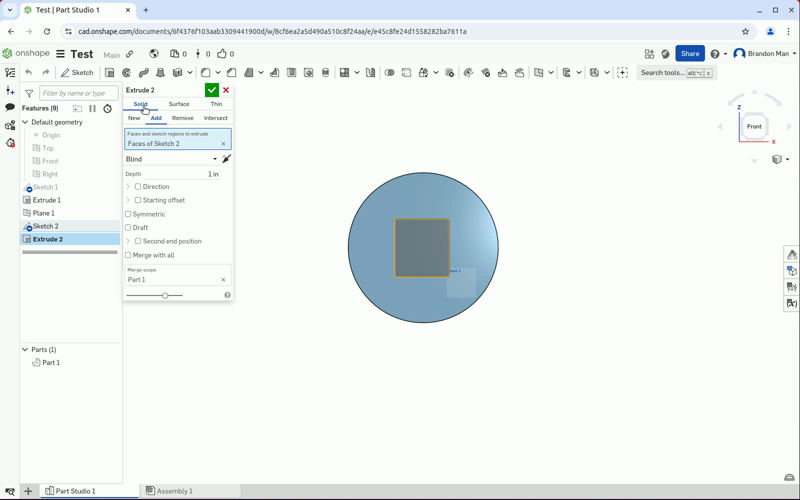
click(143, 106)
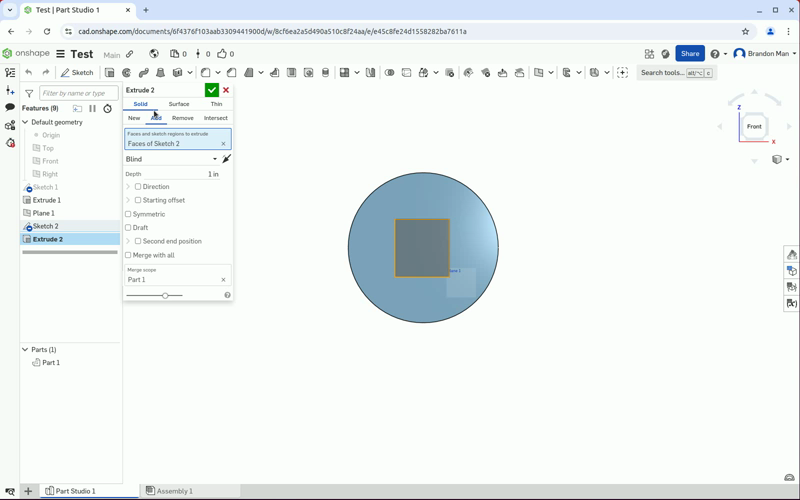
mouse_move(186, 120)
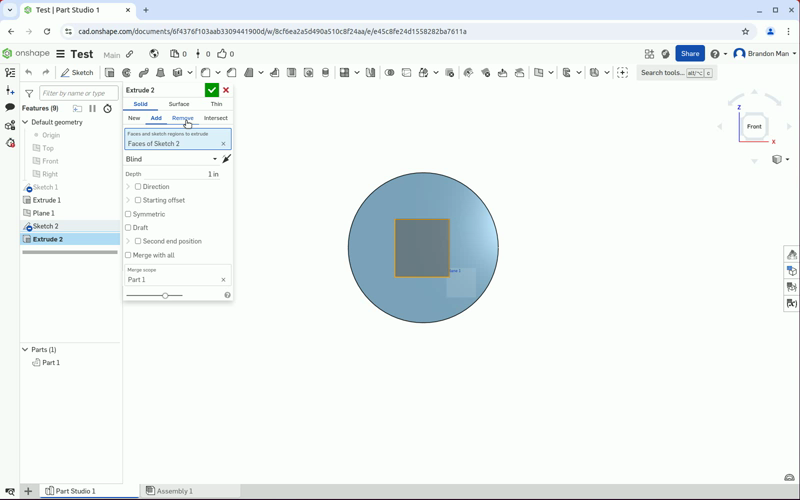
click(186, 120)
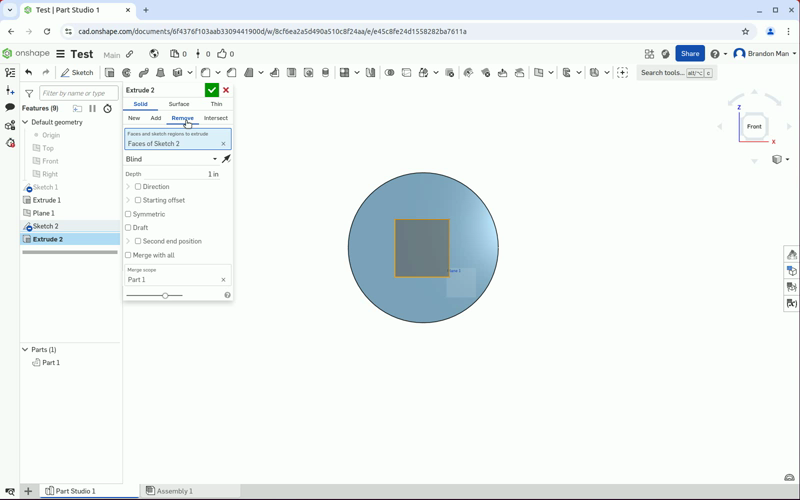
key(tab, 4)
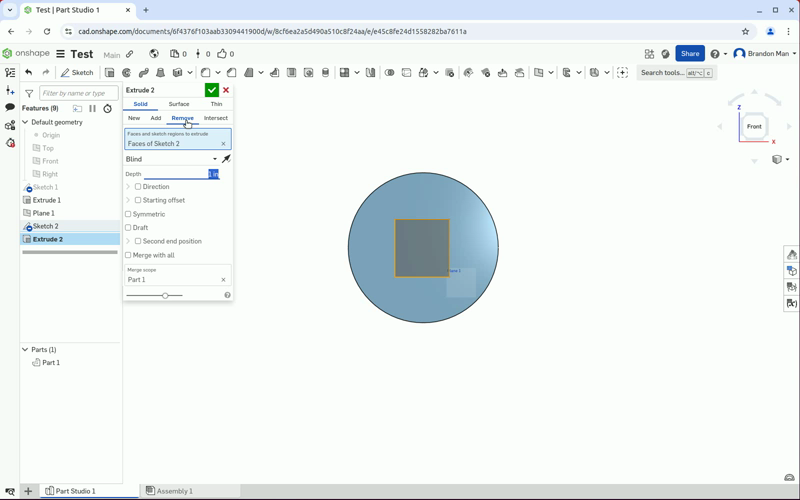
text(8.906)
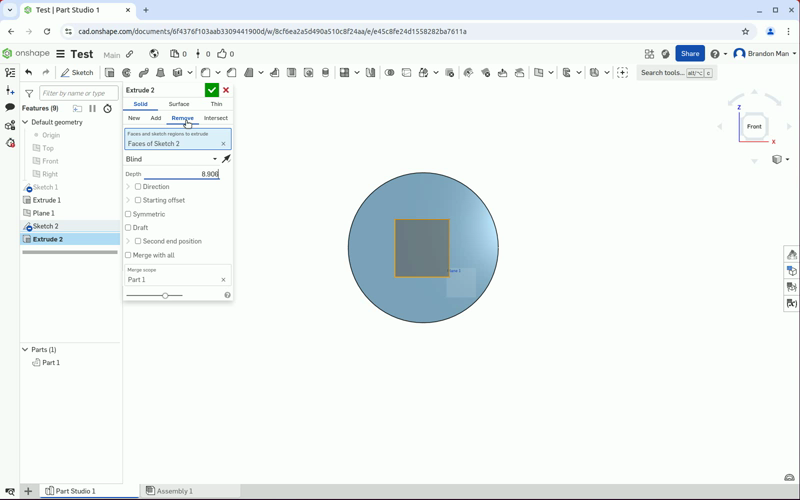
key(tab, 6)
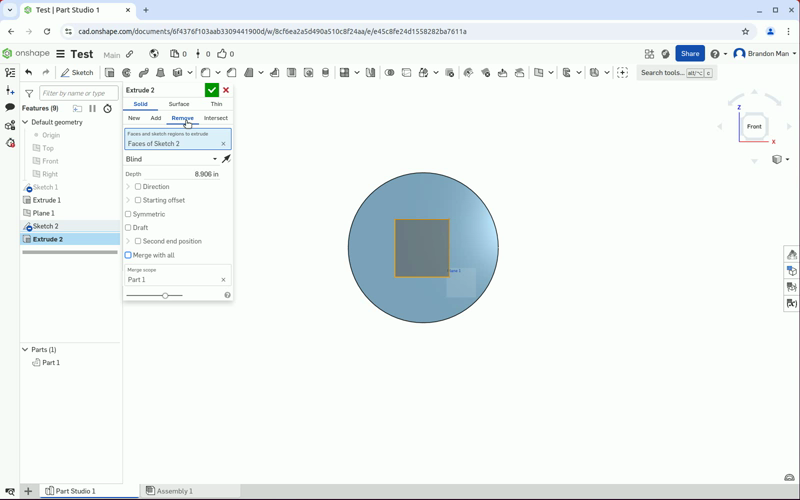
key(space)
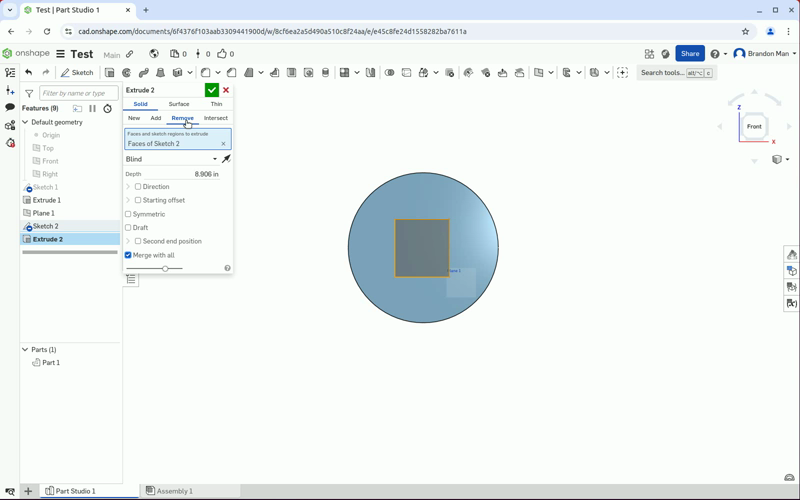
key(enter)
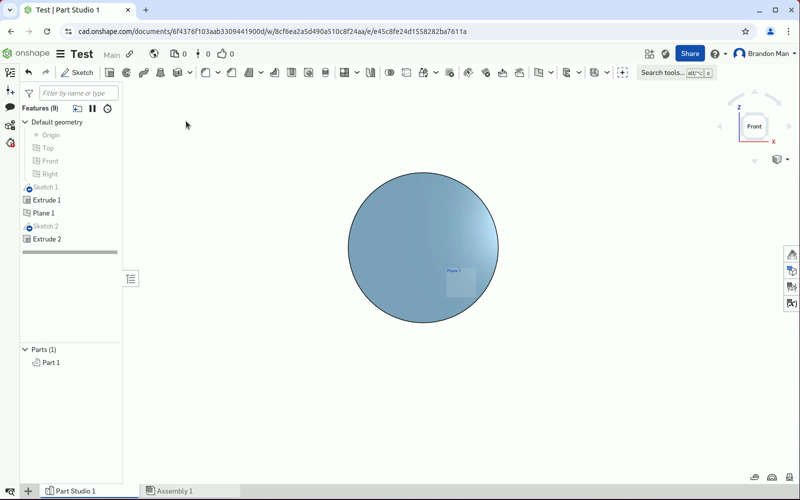
key(shift+h)
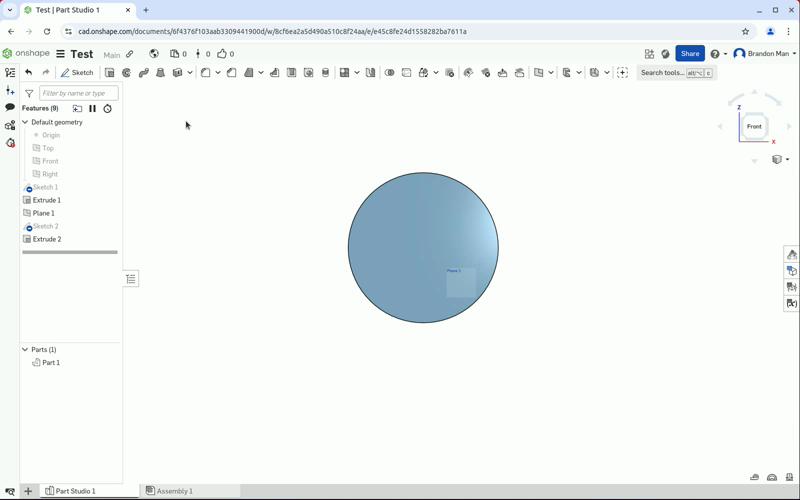
key(shift+h)
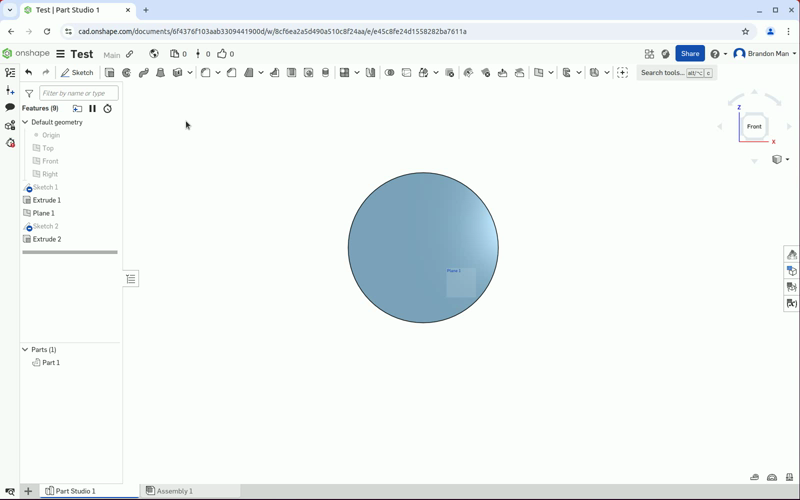
key(shift+7)
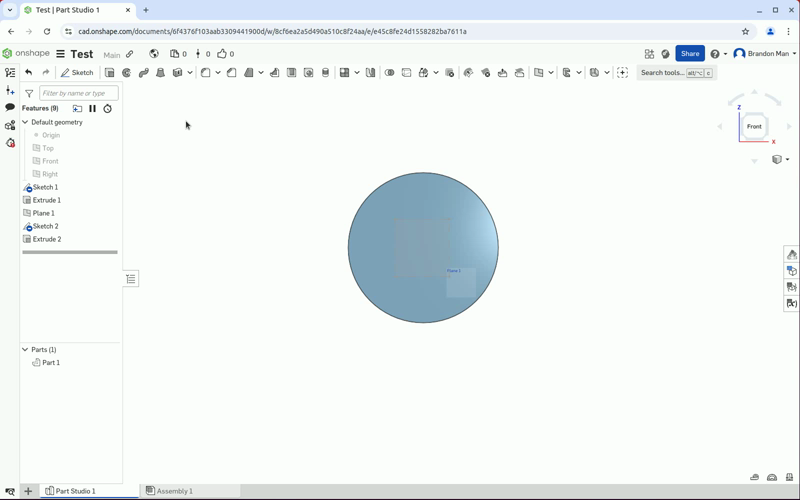
key(left, 2)
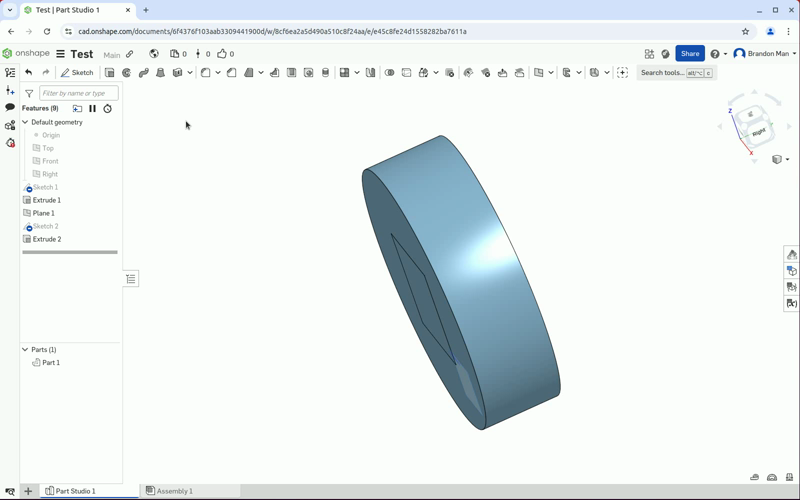
key(down, 2)
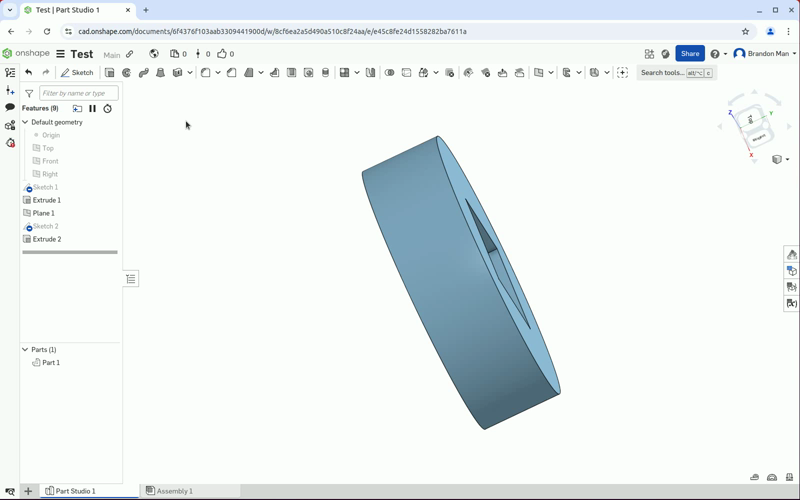
key(up, 2)
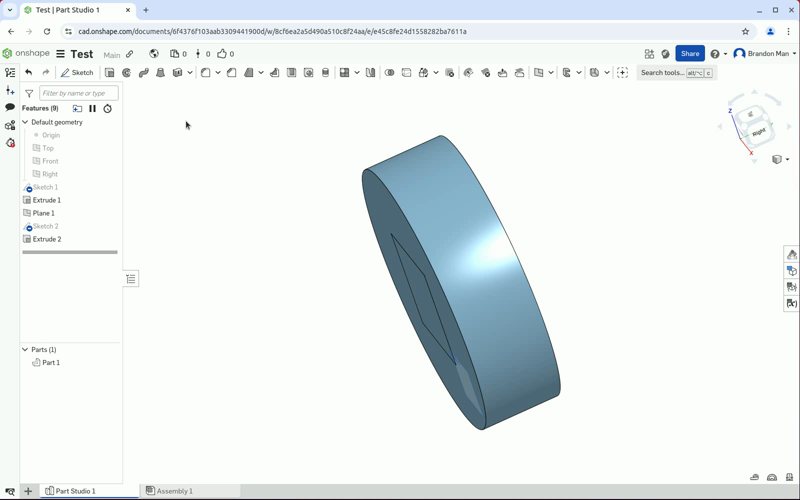
key(right, 2)
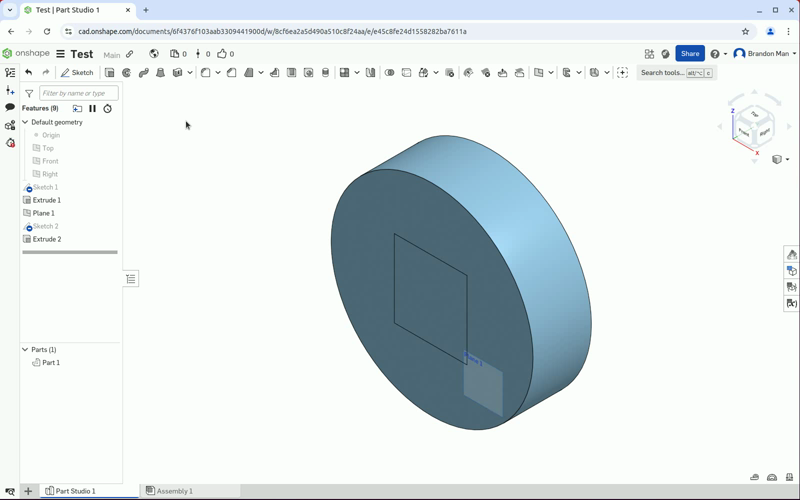
mouse_move(73, 189)
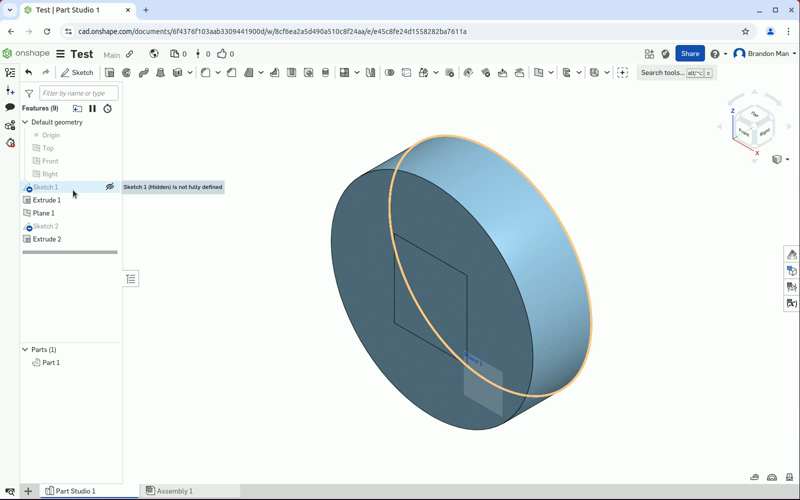
click(73, 189)